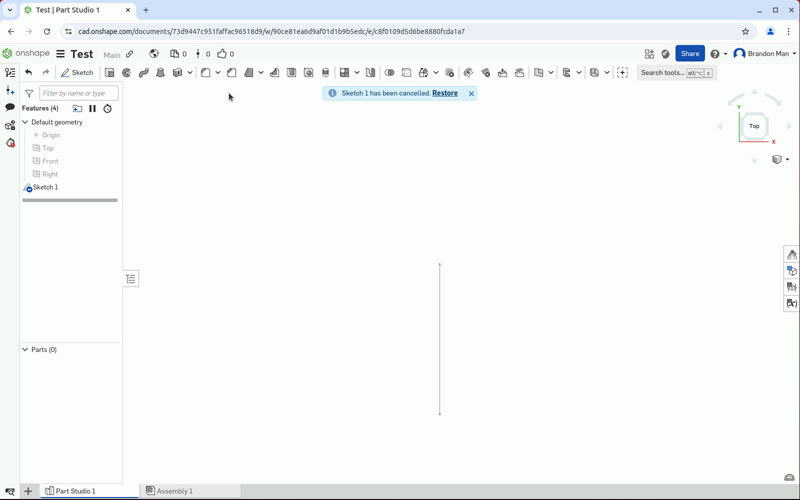
key(shift+h)
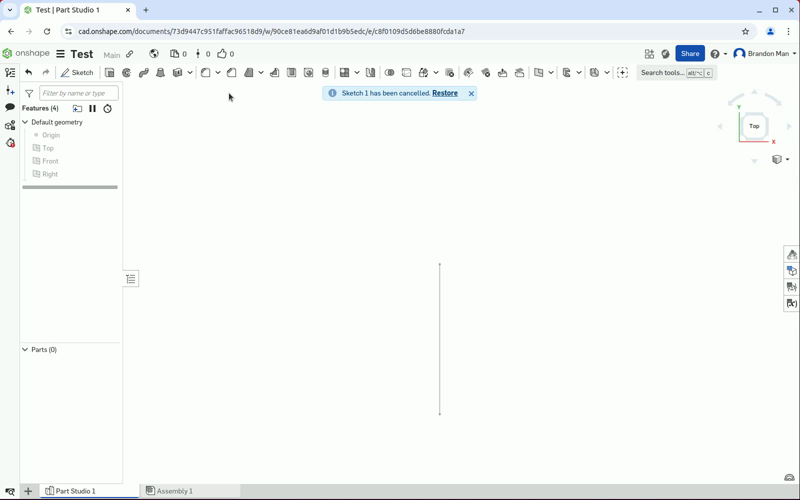
key(shift+s)
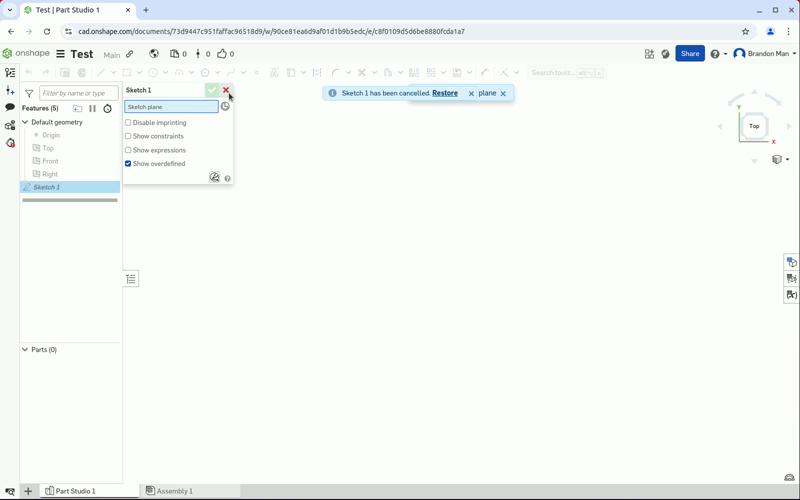
mouse_move(73, 150)
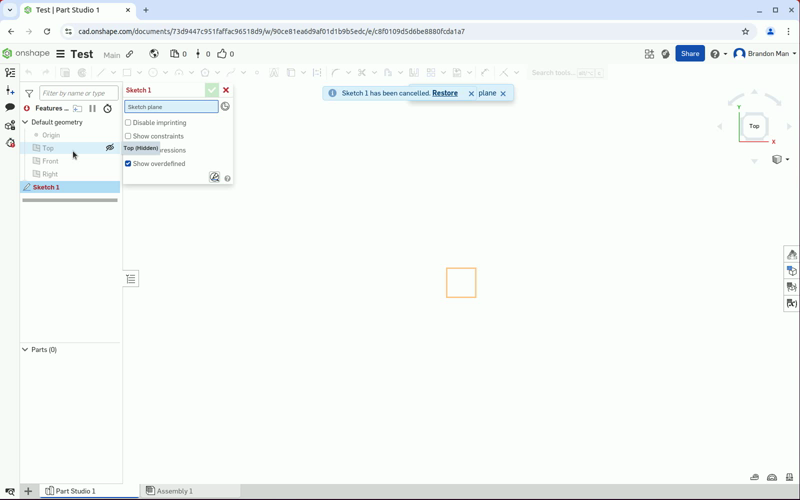
click(73, 150)
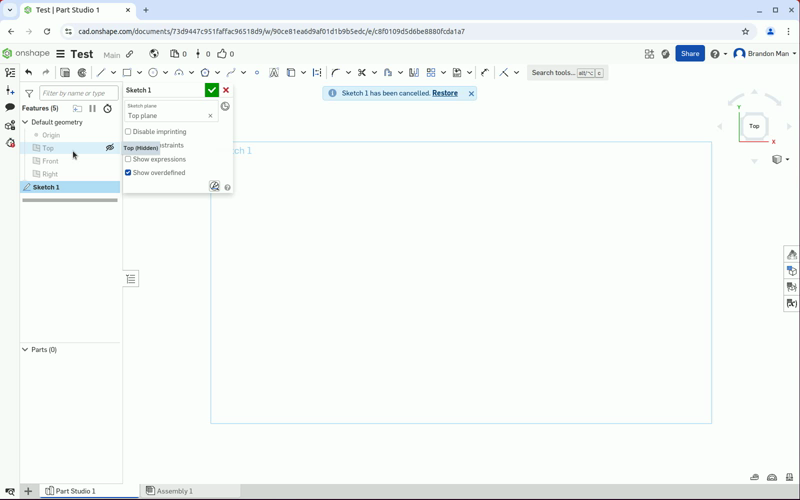
mouse_move(73, 352)
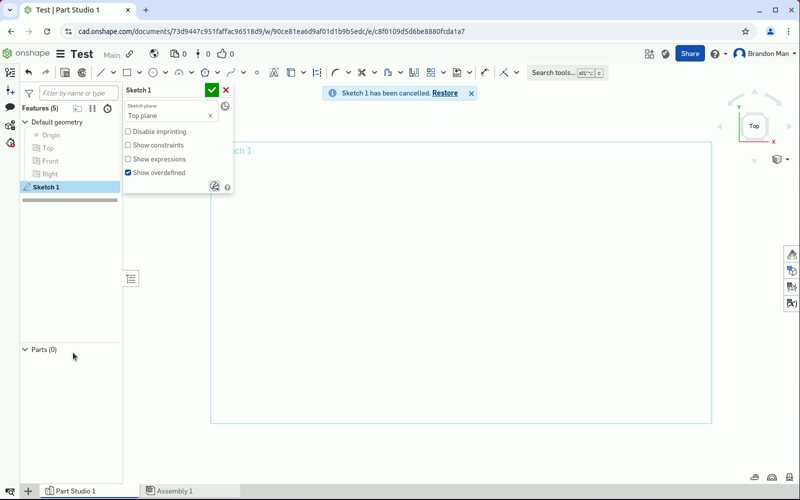
key(y)
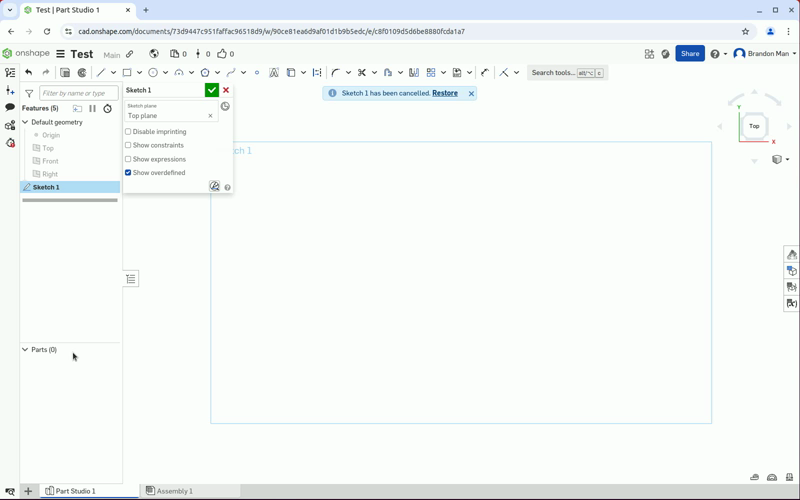
key(c)
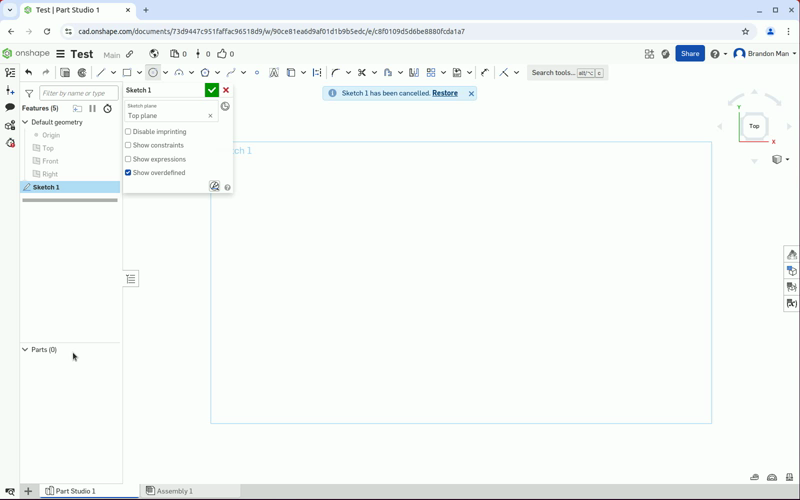
key_down(shift)
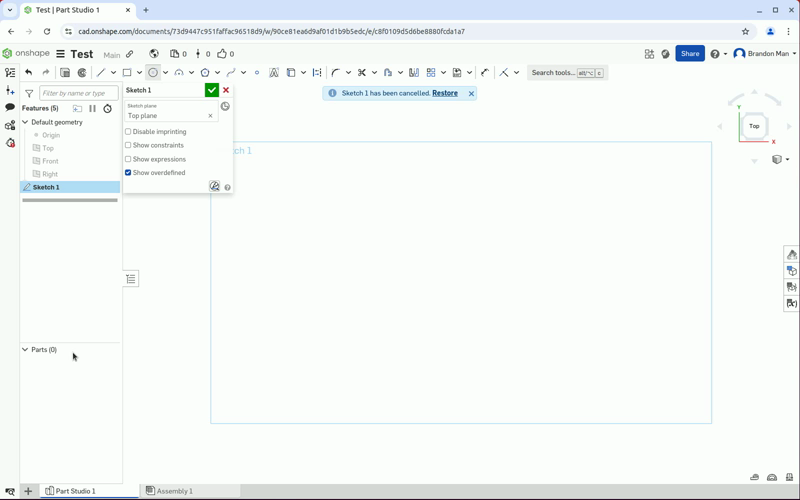
mouse_move(461, 282)
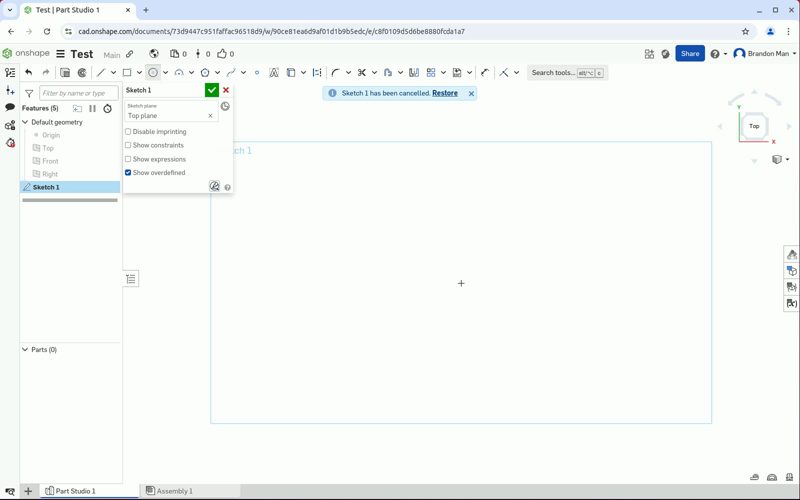
click(461, 282)
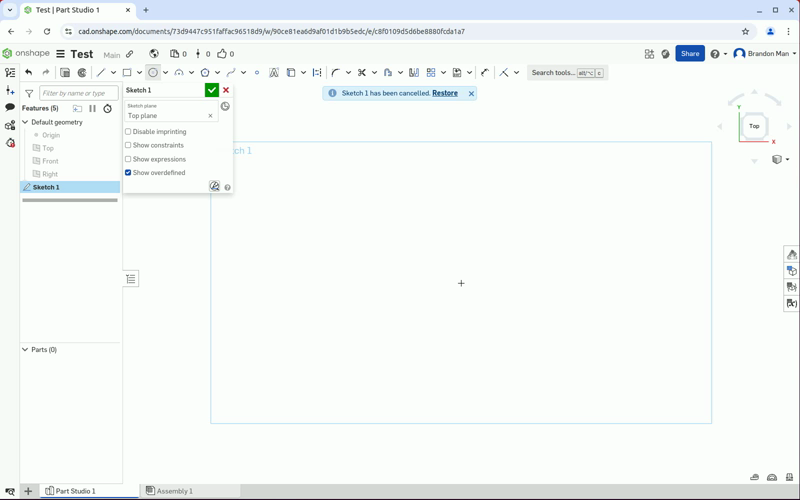
key_up(shift)
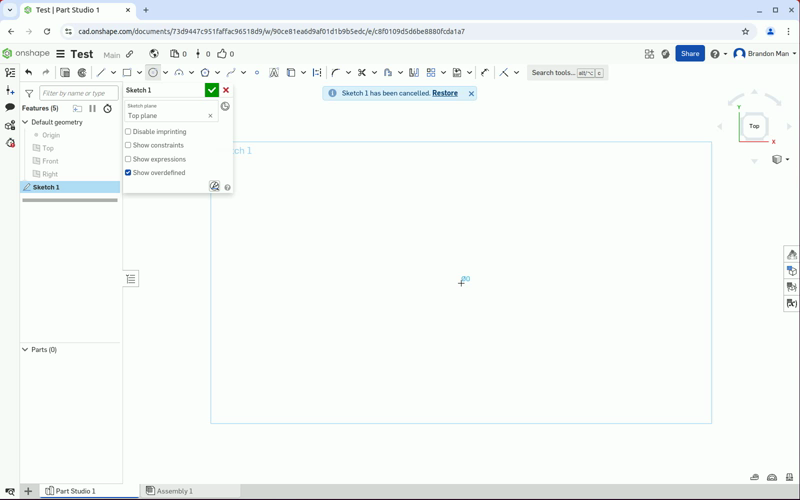
mouse_move(542, 282)
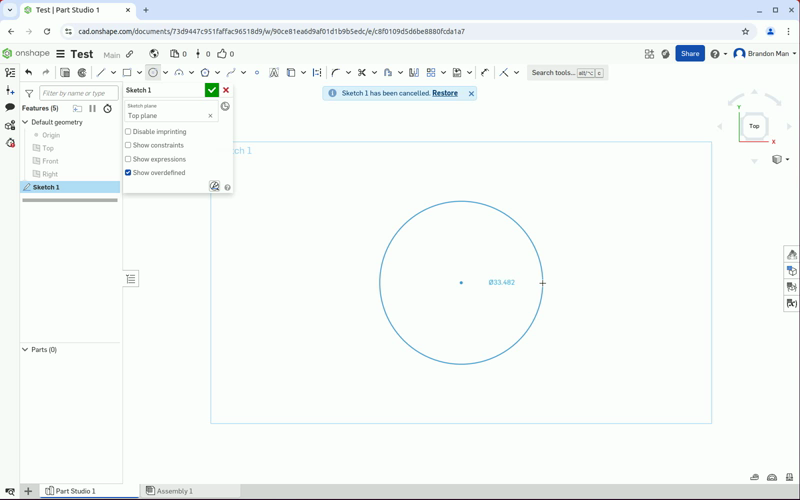
click(542, 282)
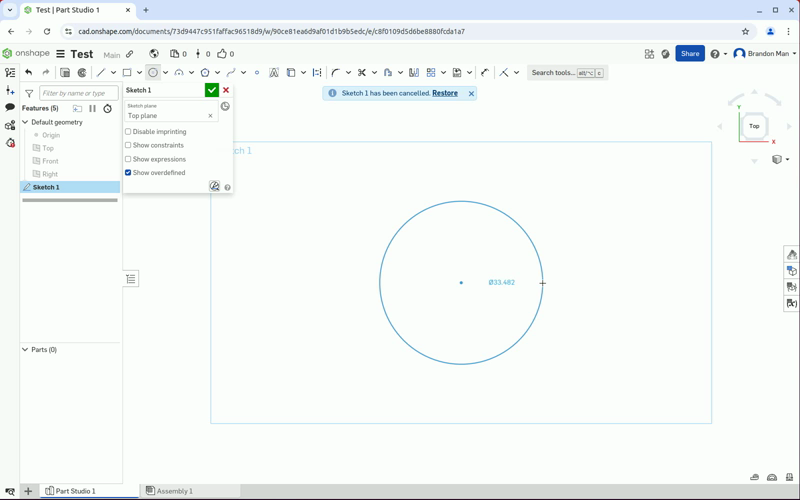
key(esc)
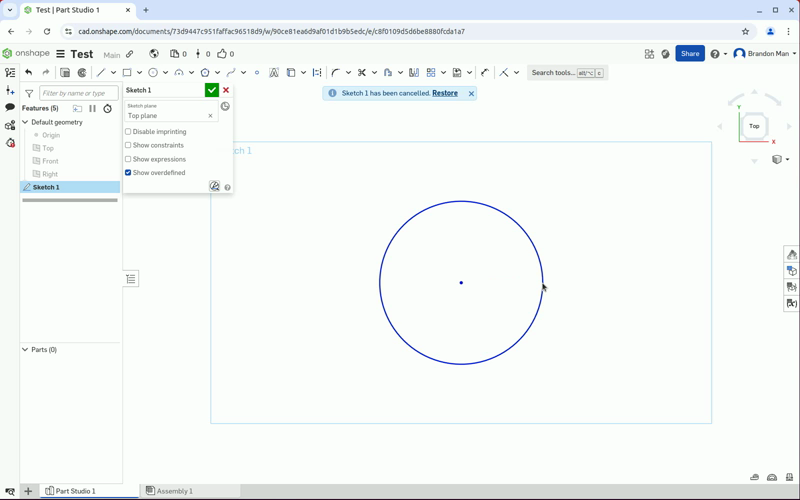
key(c)
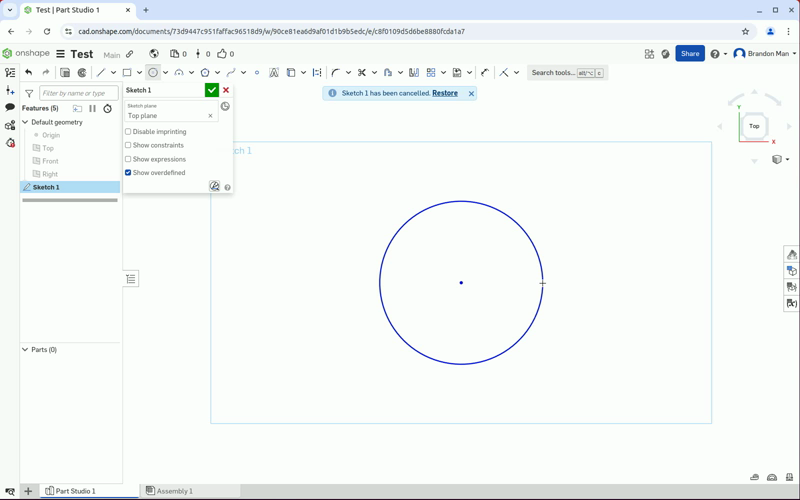
key_down(shift)
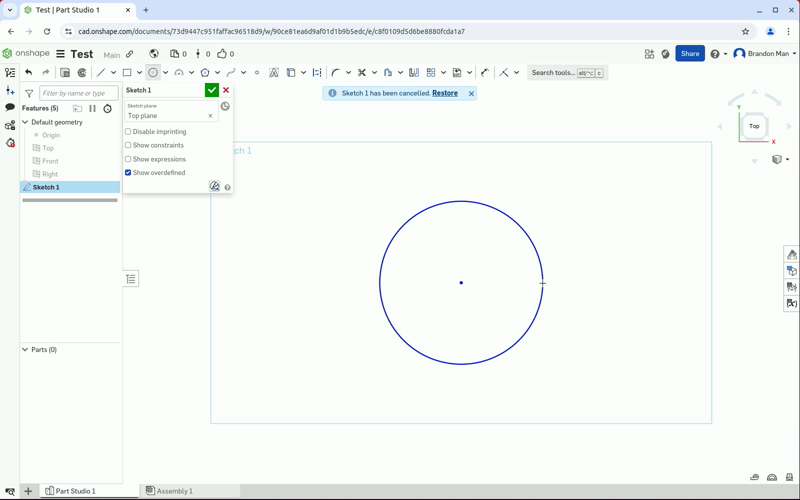
mouse_move(461, 282)
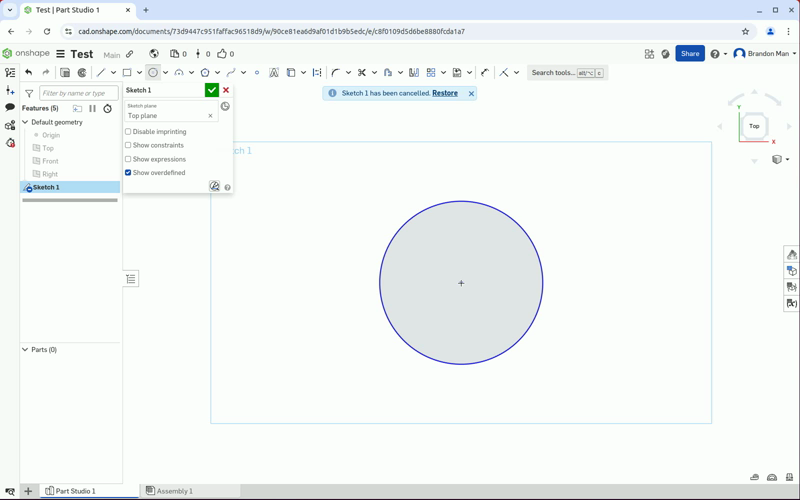
click(461, 282)
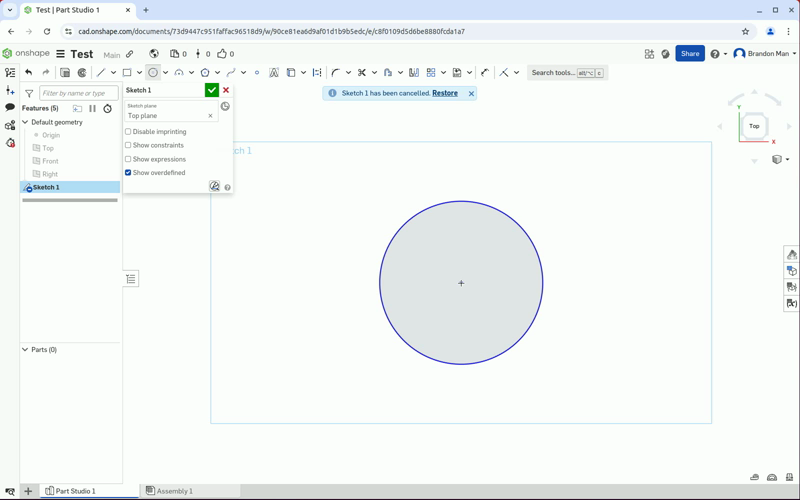
key_up(shift)
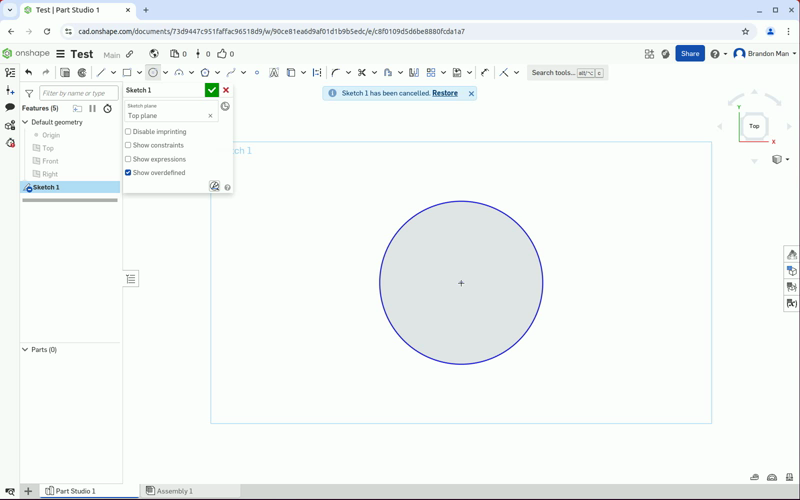
mouse_move(539, 282)
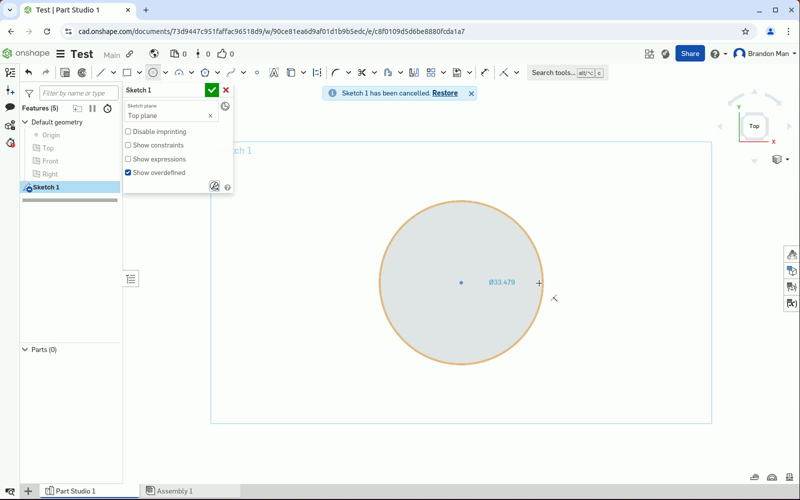
scroll(6)
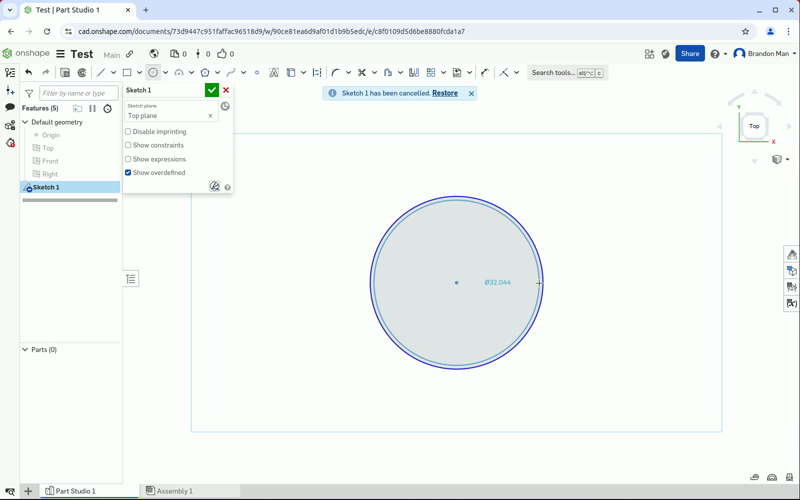
scroll(6)
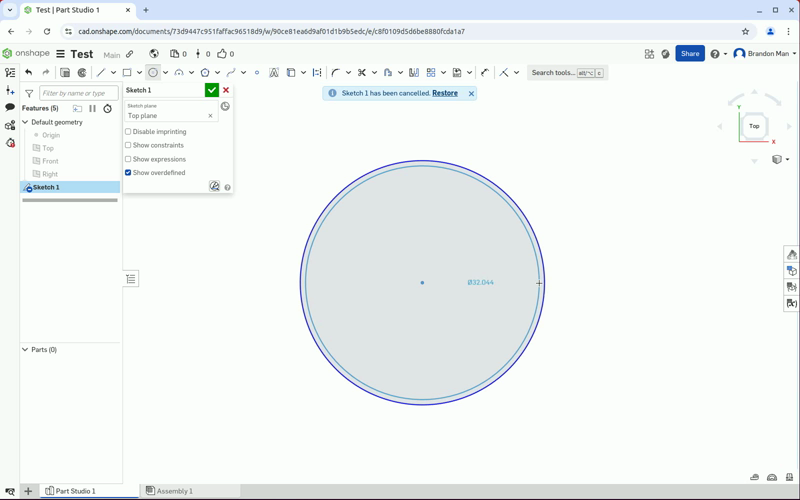
scroll(6)
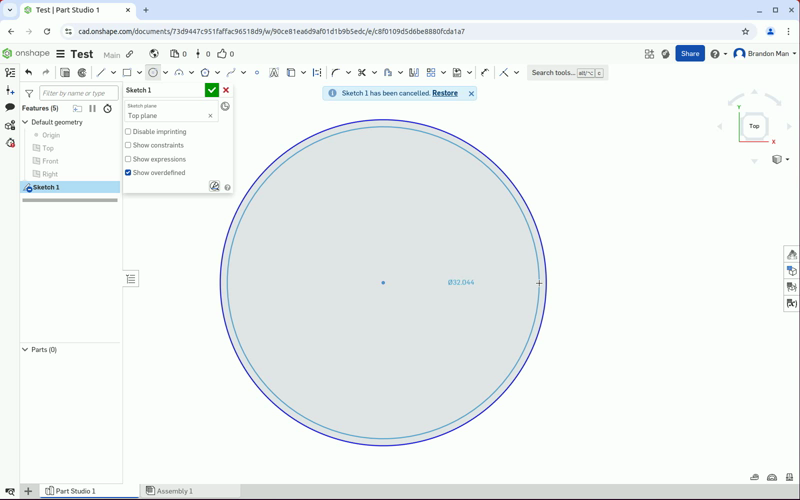
scroll(6)
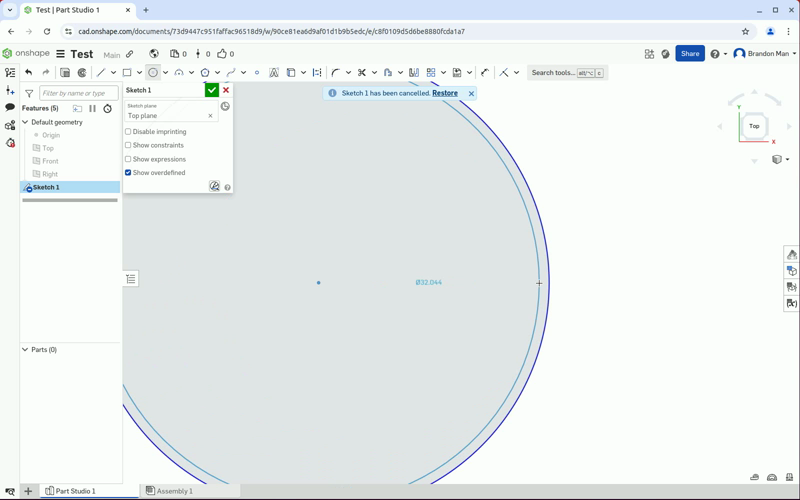
scroll(6)
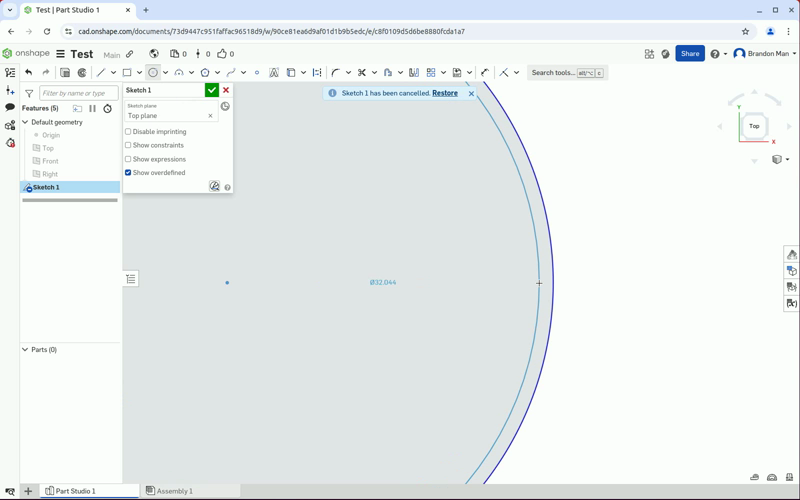
scroll(6)
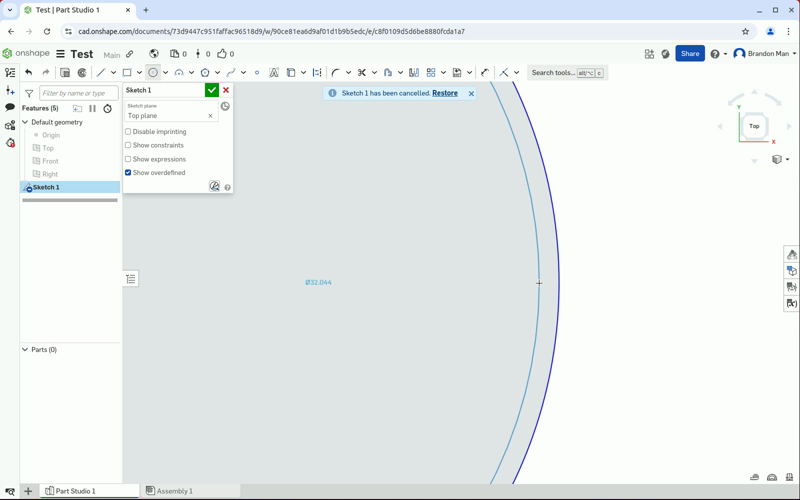
scroll(6)
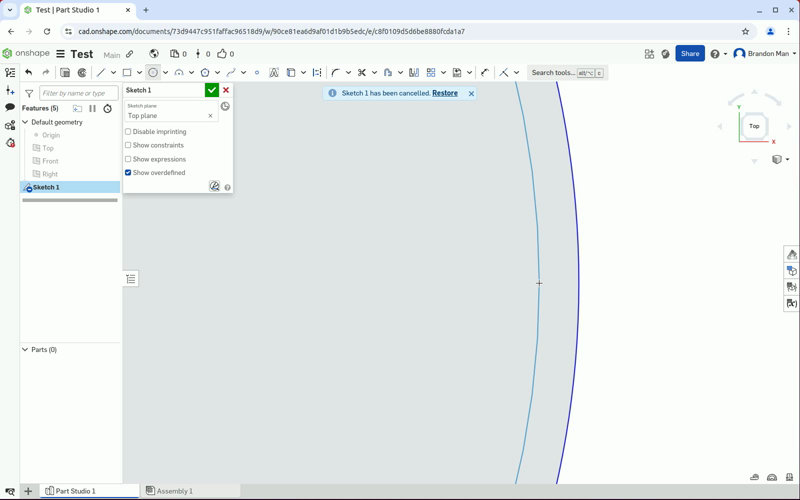
click(539, 282)
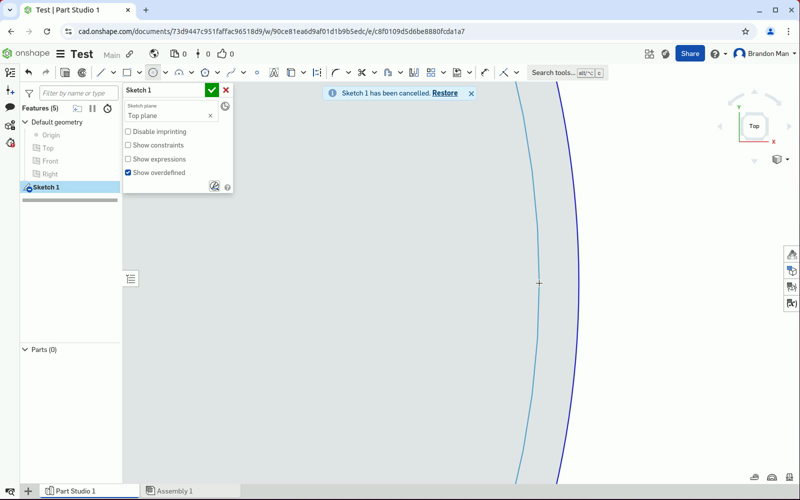
scroll(-6)
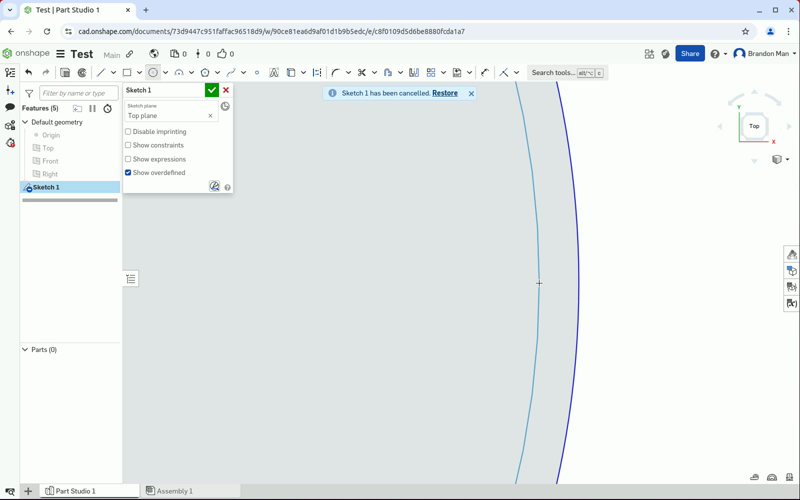
scroll(-6)
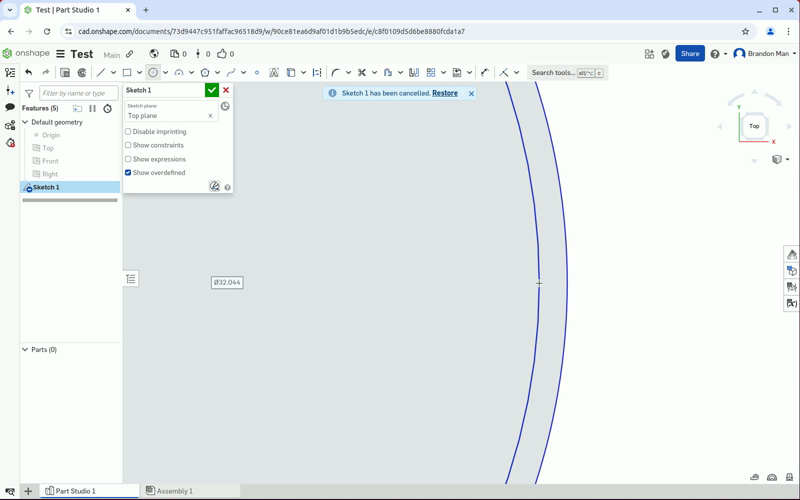
scroll(-6)
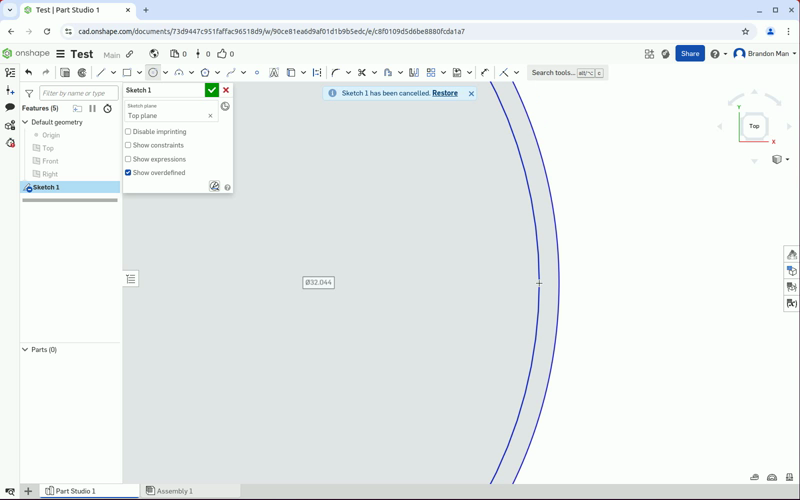
scroll(-6)
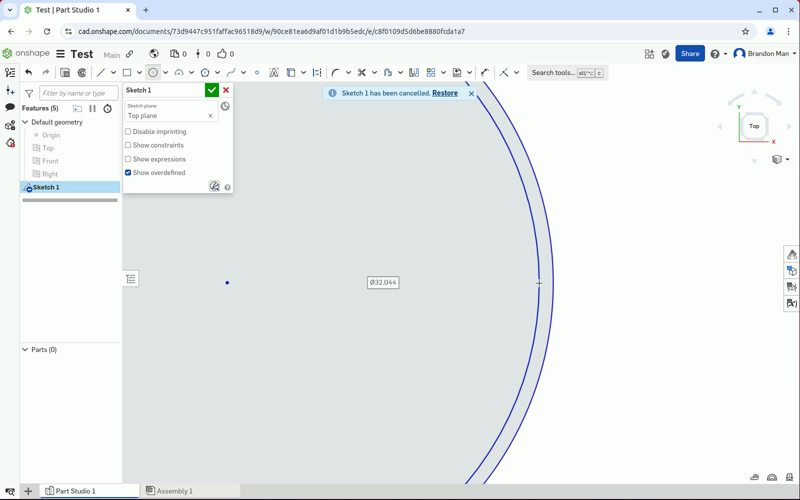
scroll(-6)
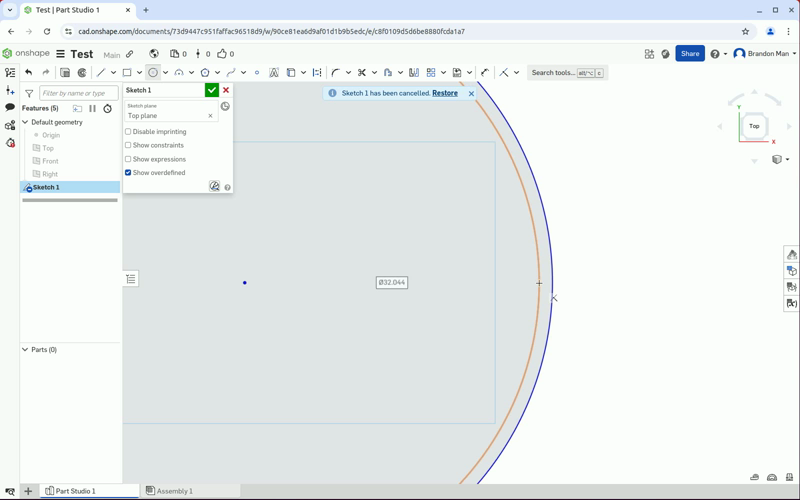
scroll(-6)
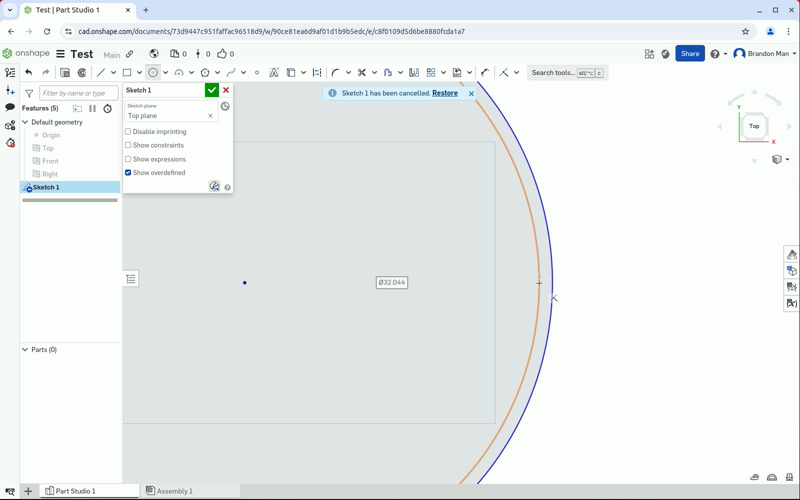
scroll(-6)
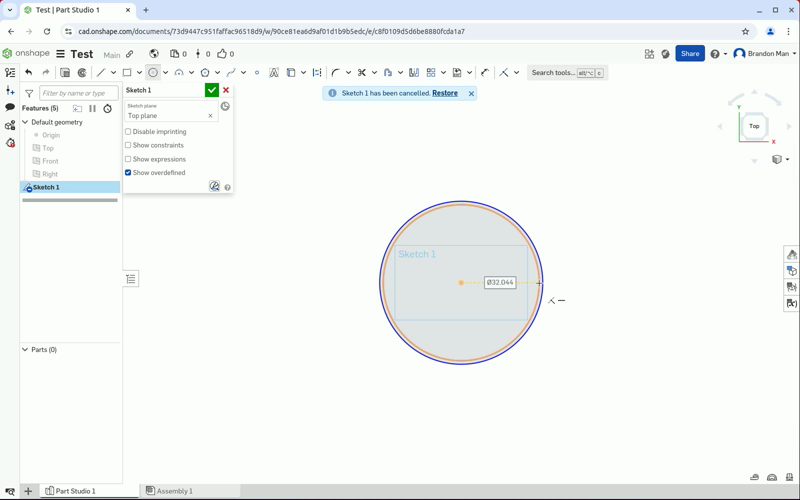
key(esc)
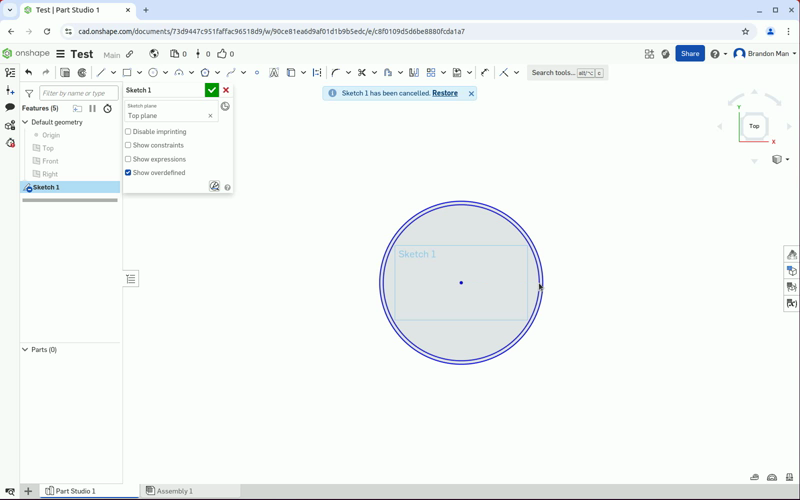
mouse_move(398, 331)
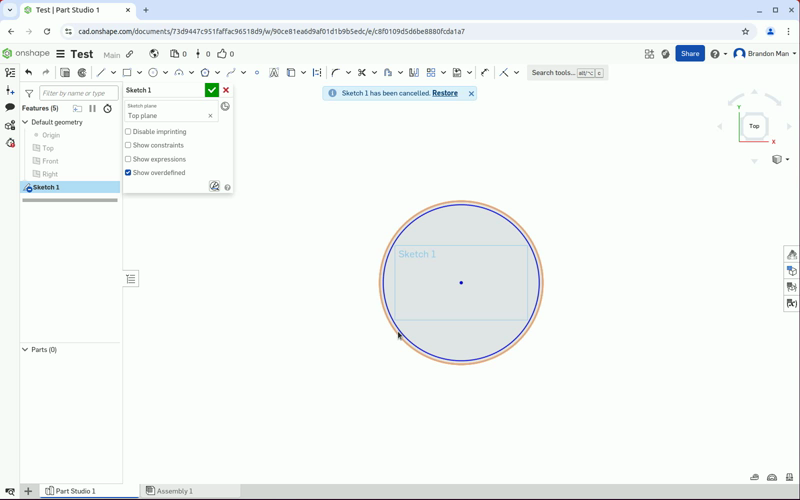
scroll(6)
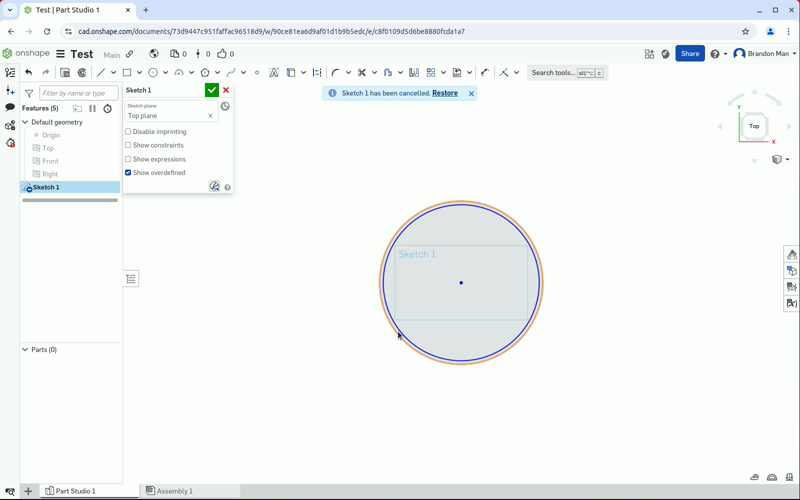
scroll(6)
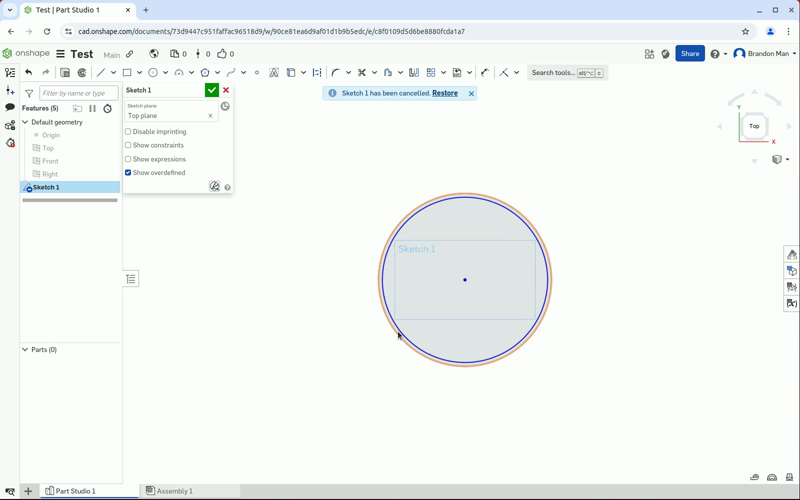
scroll(6)
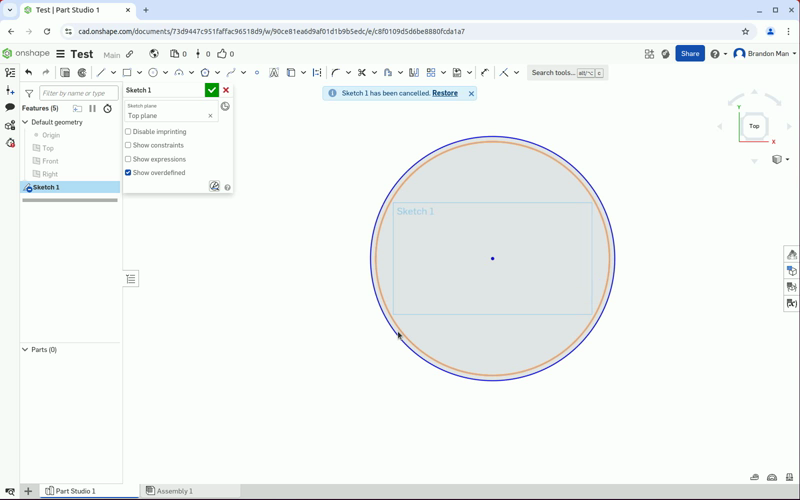
scroll(6)
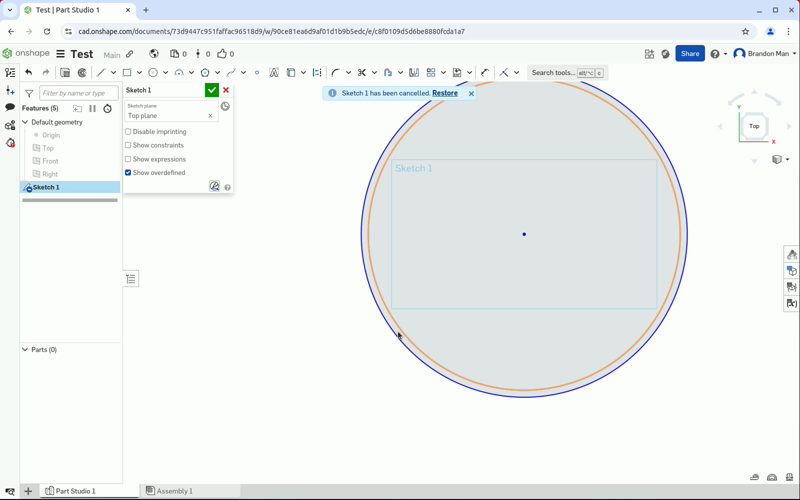
scroll(6)
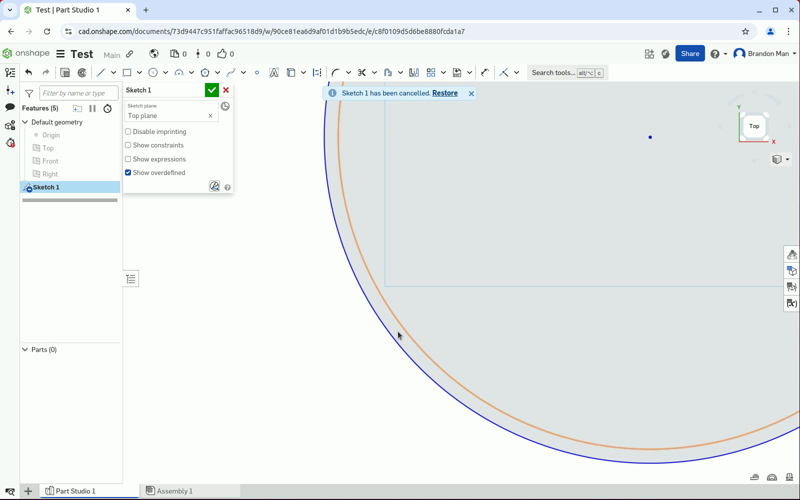
scroll(6)
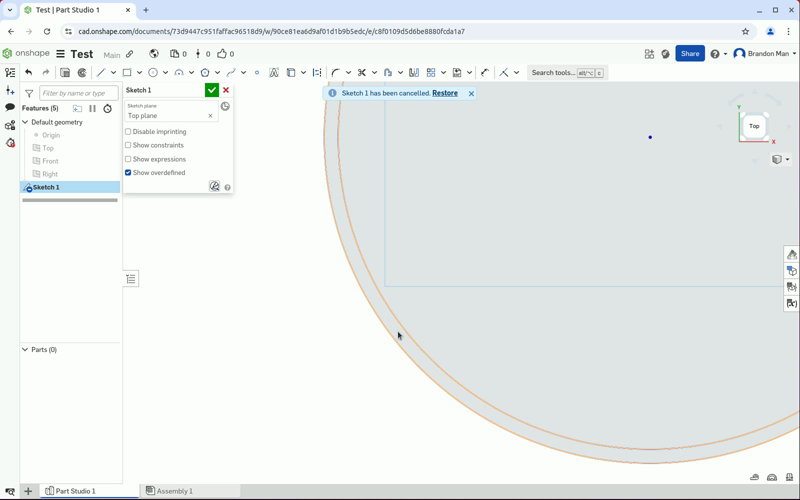
scroll(6)
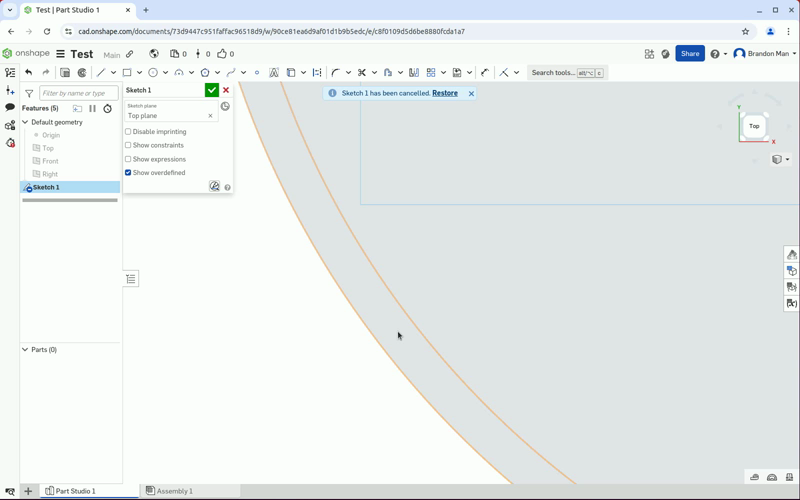
click(398, 331)
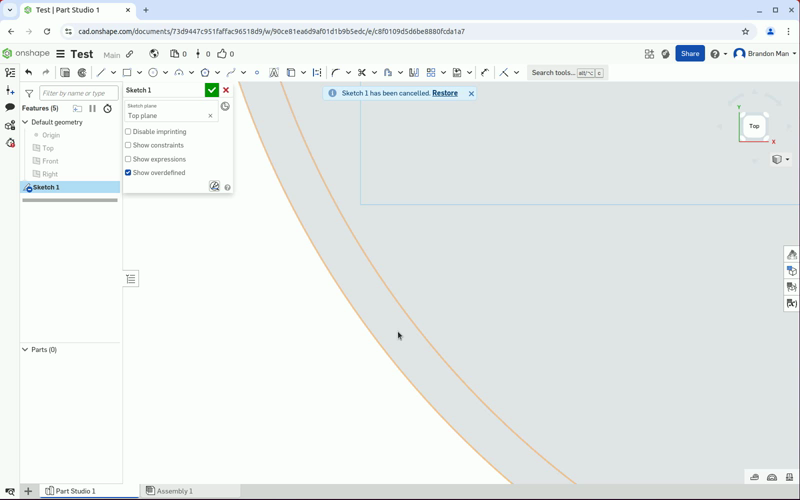
scroll(-6)
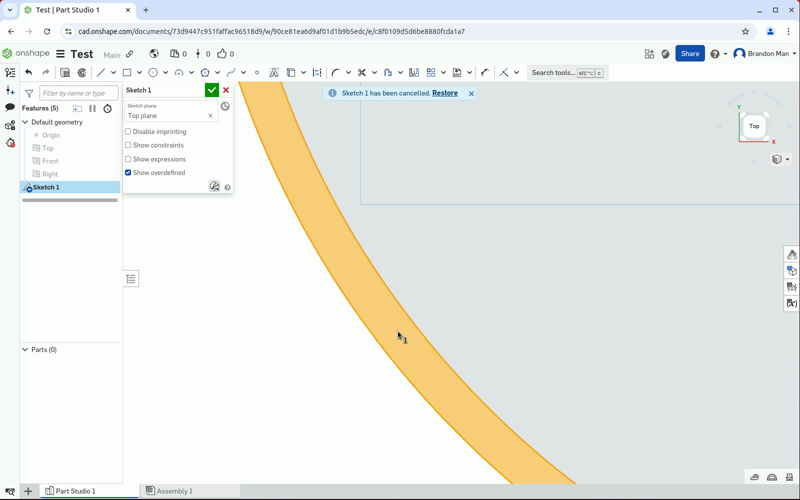
scroll(-6)
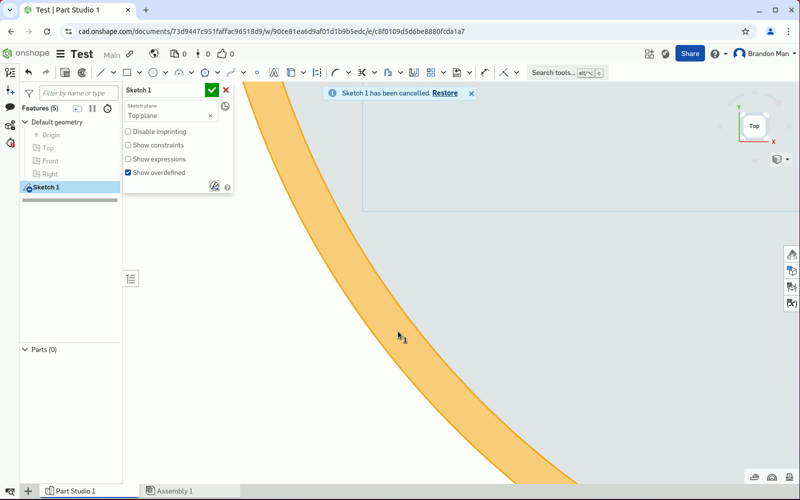
scroll(-6)
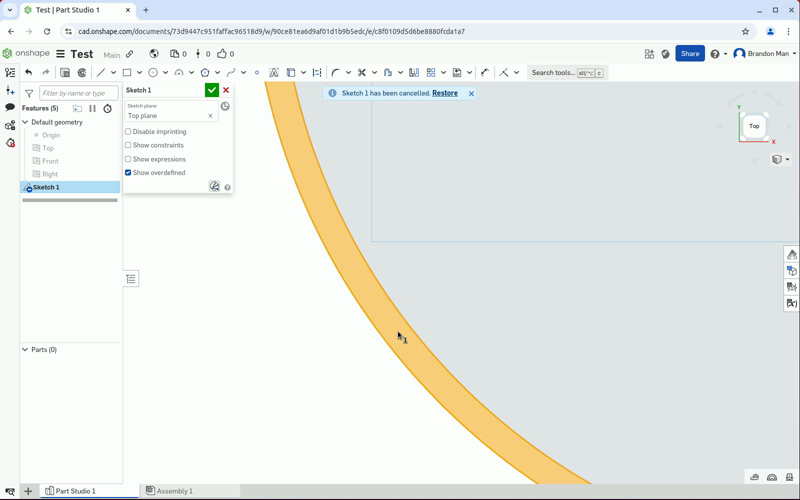
scroll(-6)
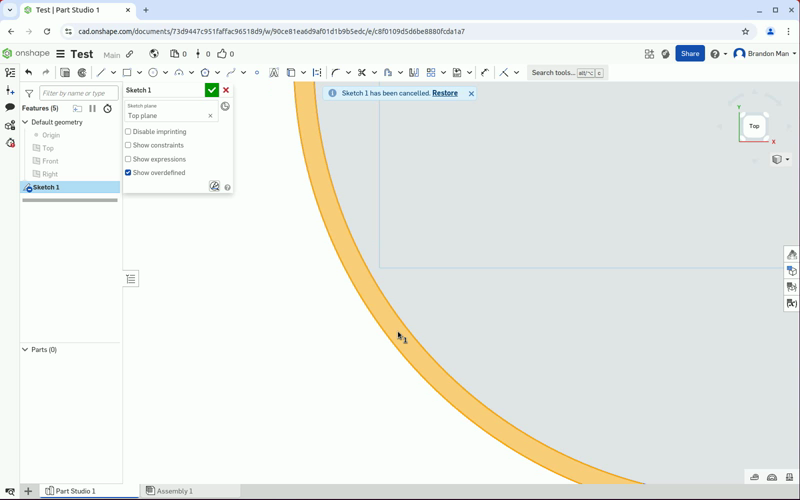
scroll(-6)
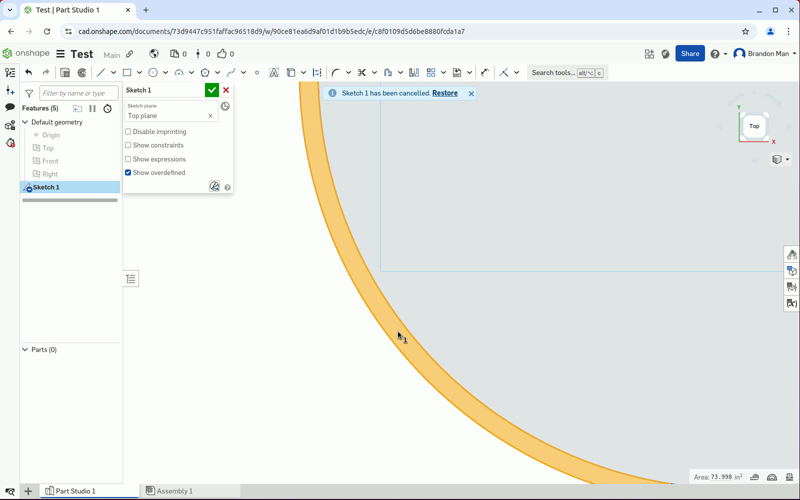
scroll(-6)
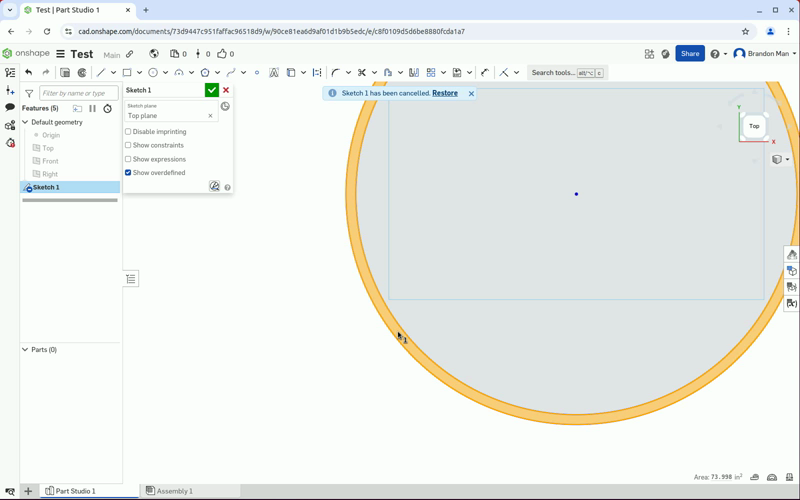
scroll(-6)
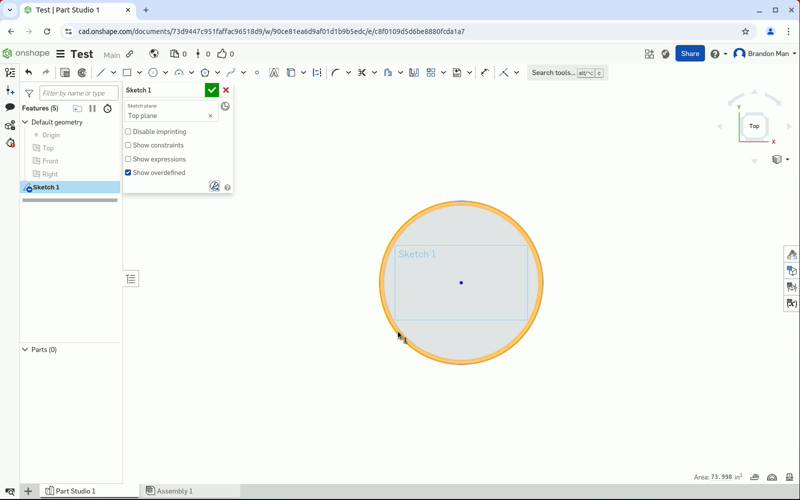
mouse_move(73, 352)
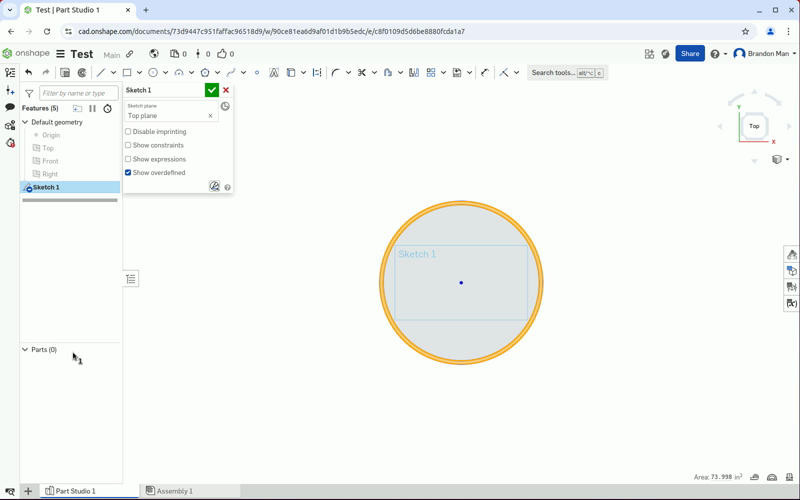
key(shift+y)
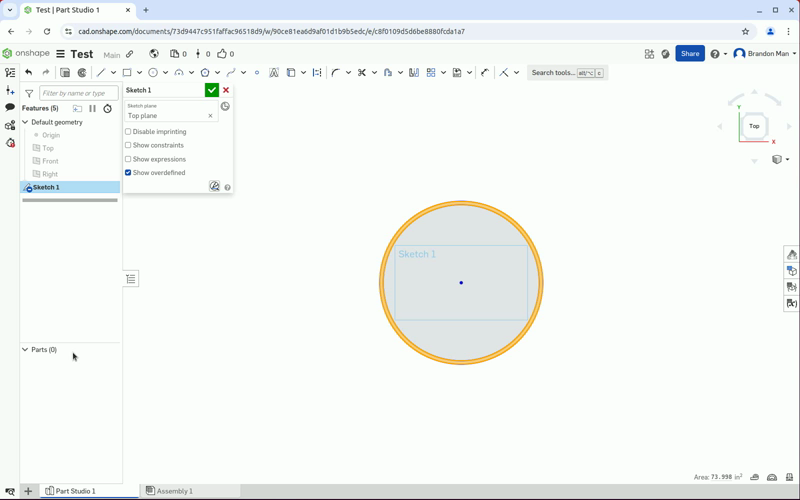
key(shift+e)
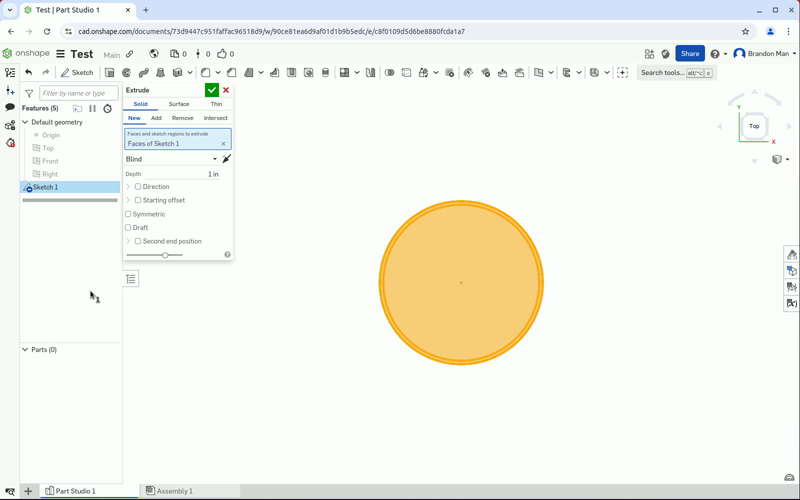
mouse_move(143, 106)
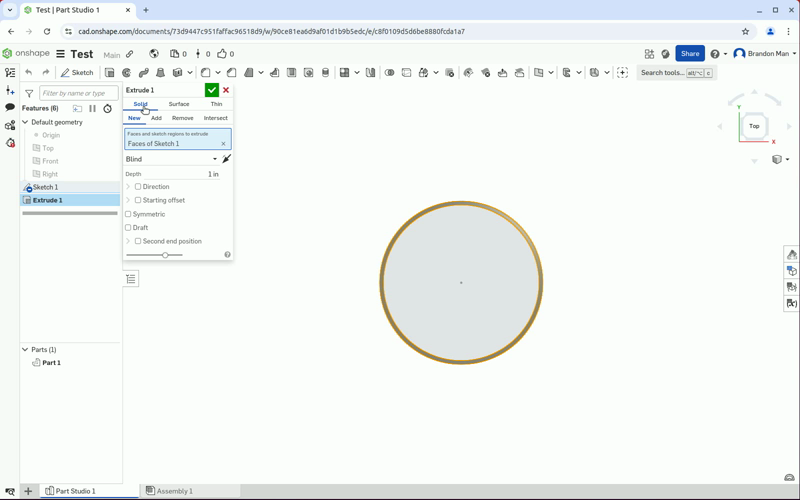
click(143, 106)
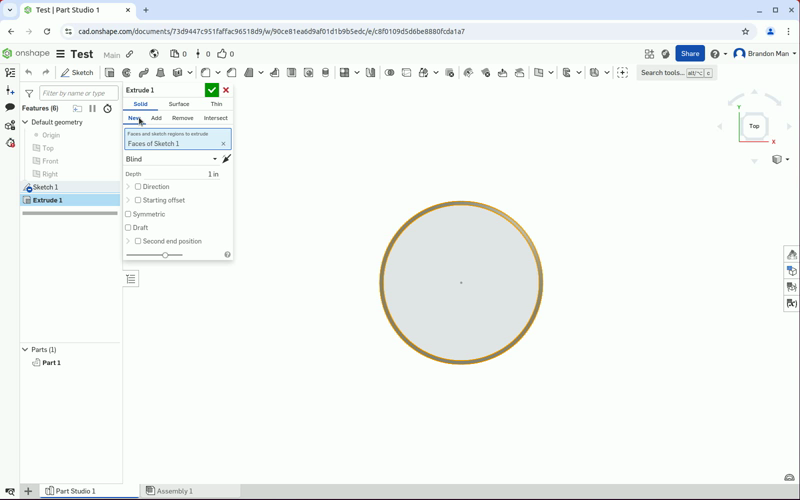
mouse_move(137, 120)
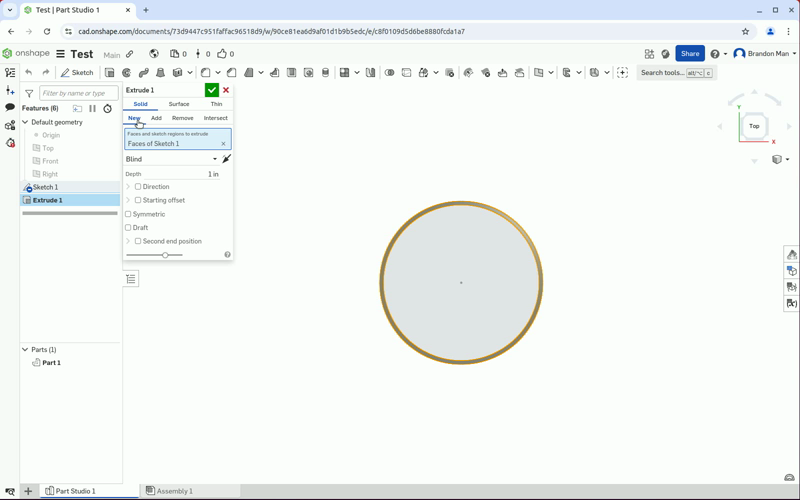
click(137, 120)
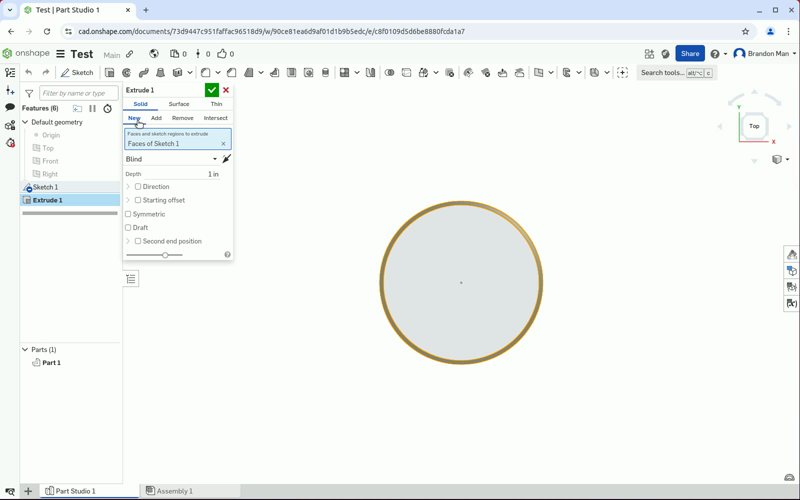
key(tab, 4)
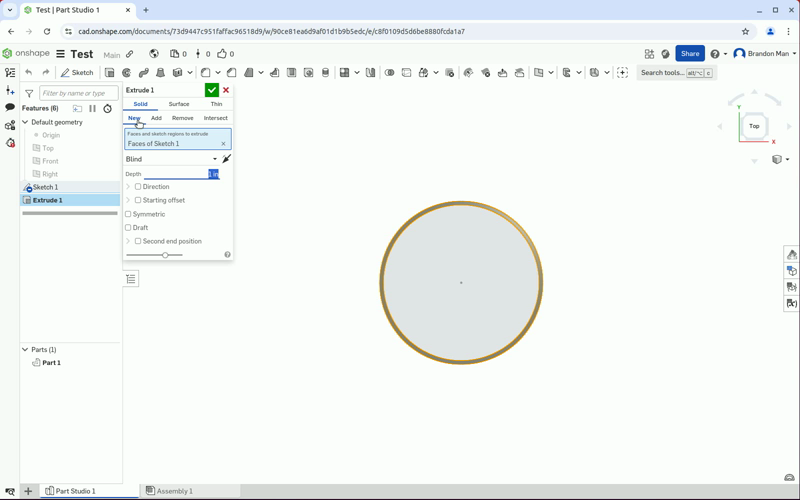
text(9.869)
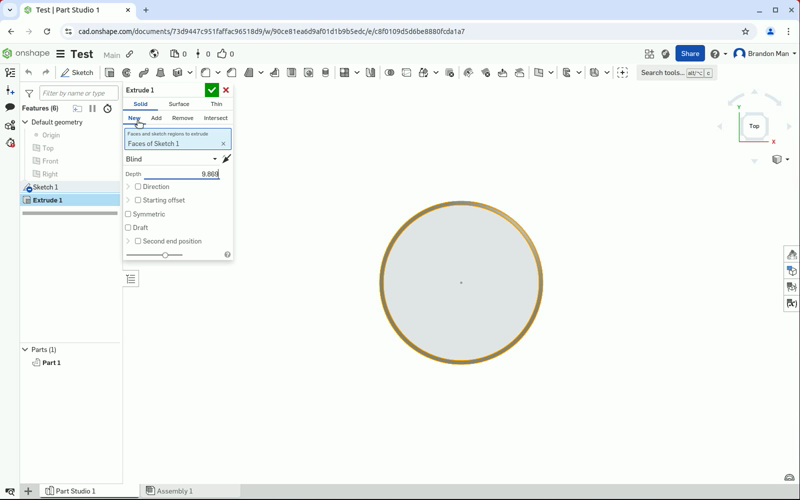
key(enter)
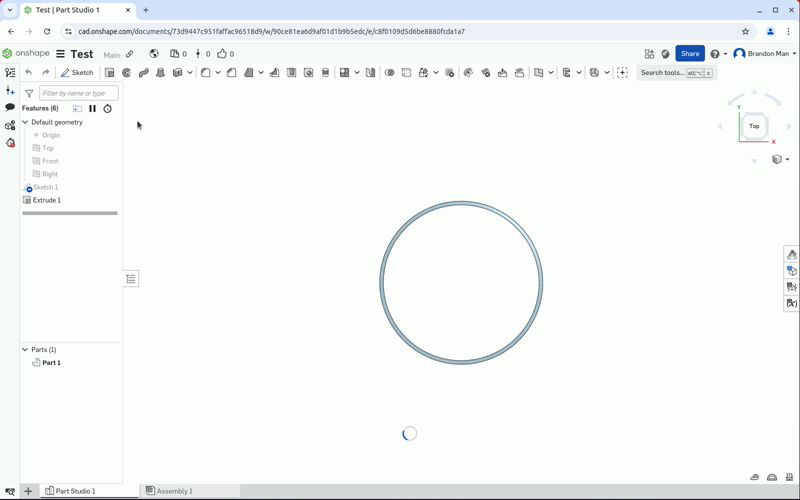
key(shift+h)
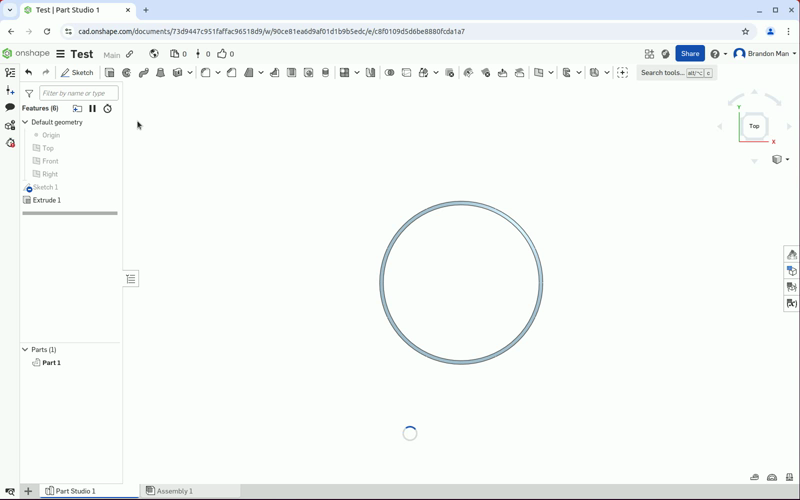
key(shift+h)
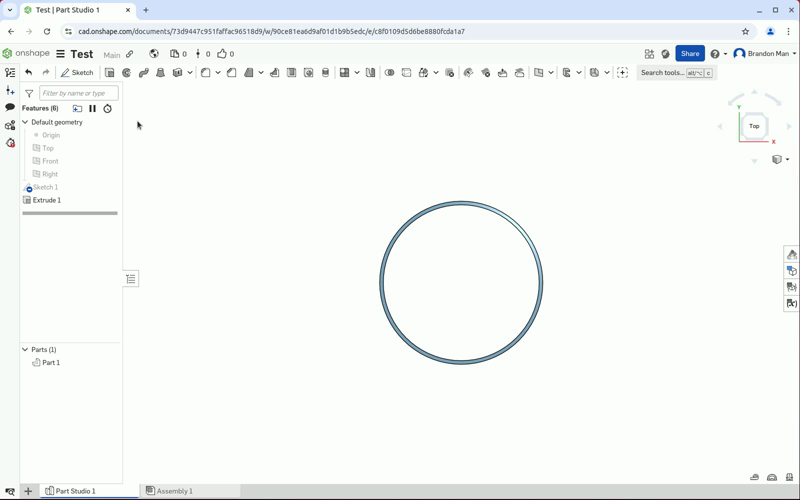
mouse_move(73, 189)
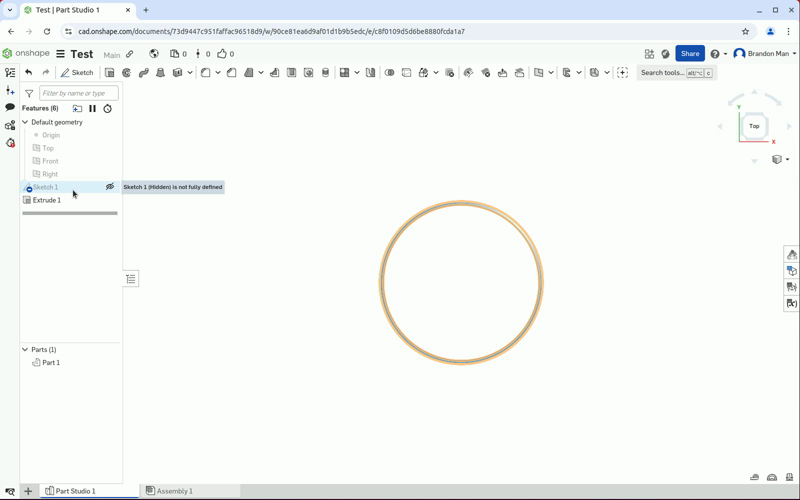
click(73, 189)
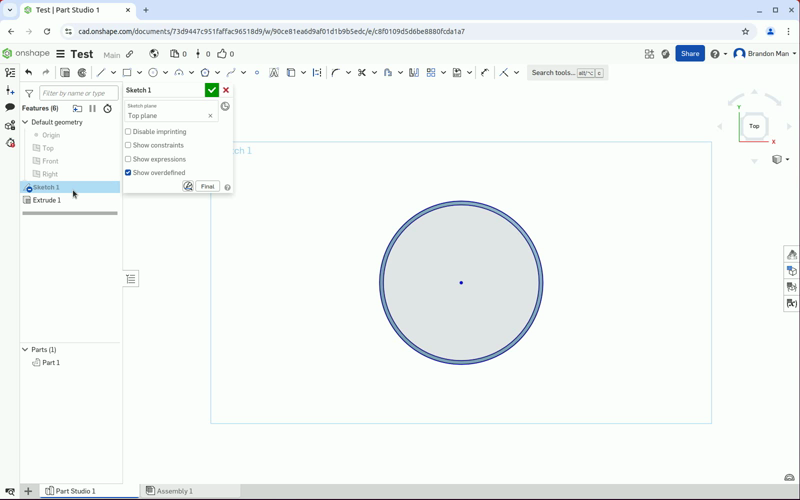
mouse_move(229, 92)
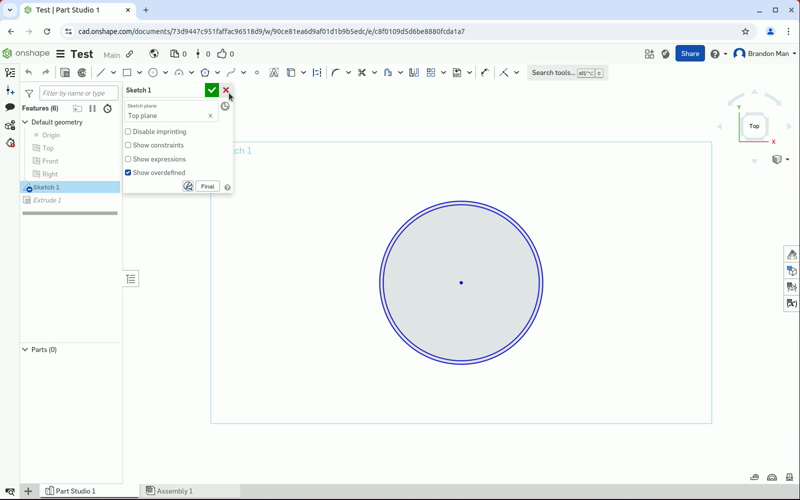
click(229, 92)
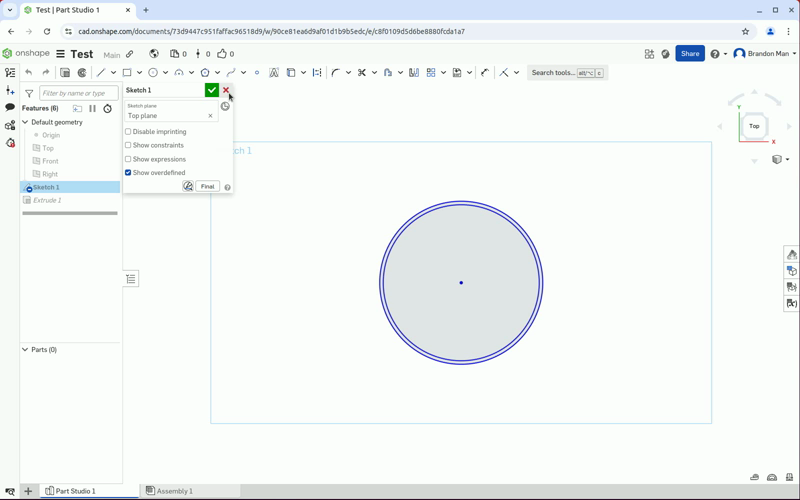
key(shift+s)
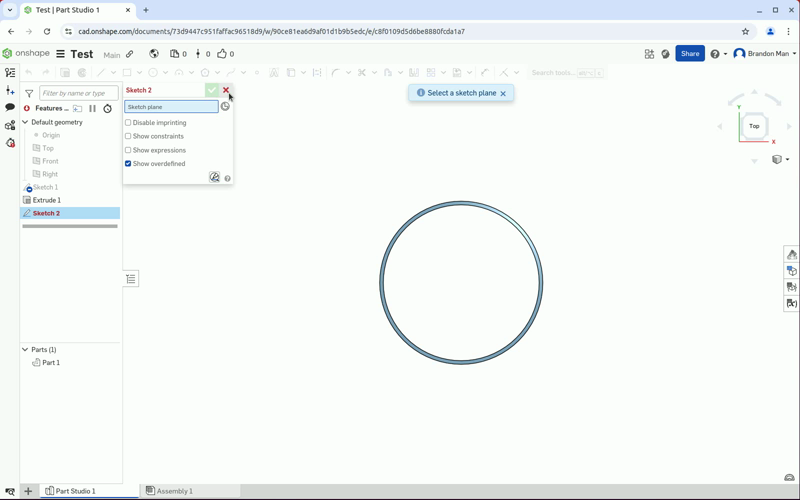
mouse_move(73, 150)
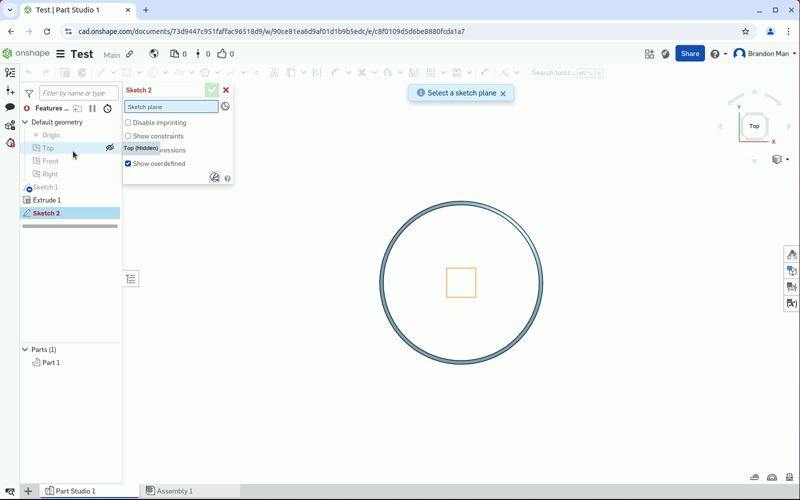
click(73, 150)
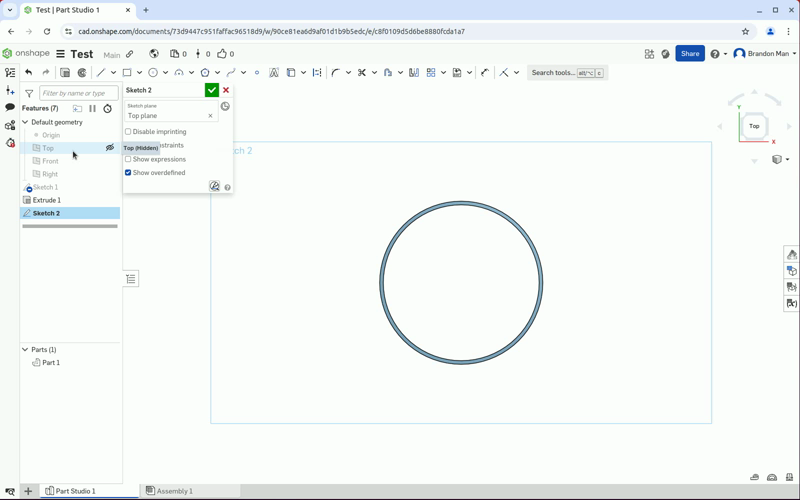
mouse_move(73, 352)
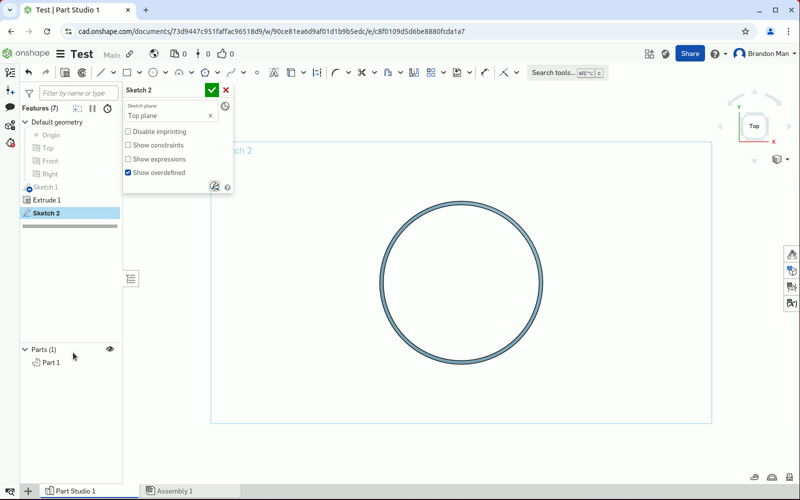
key(y)
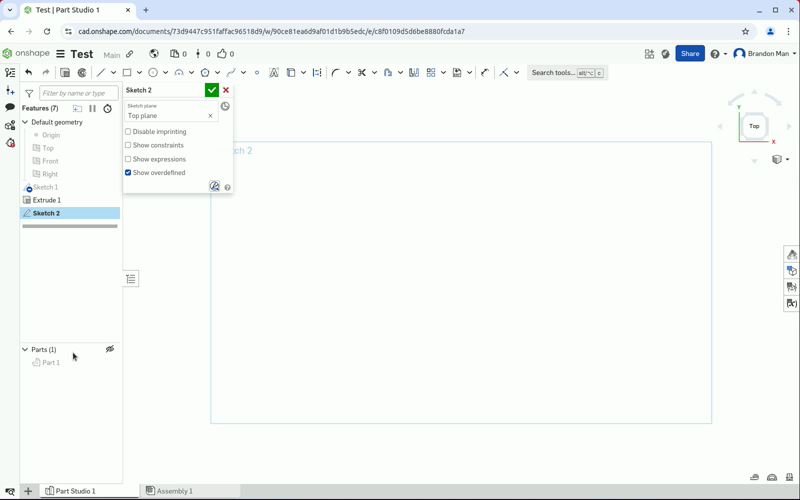
key(c)
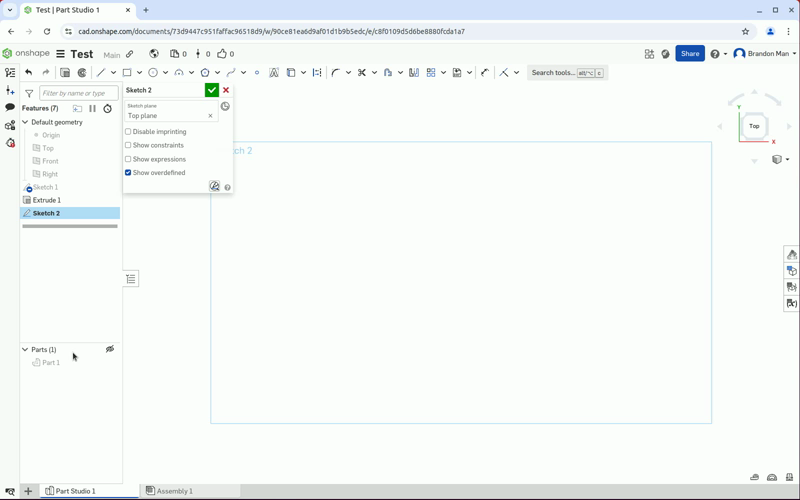
key_down(shift)
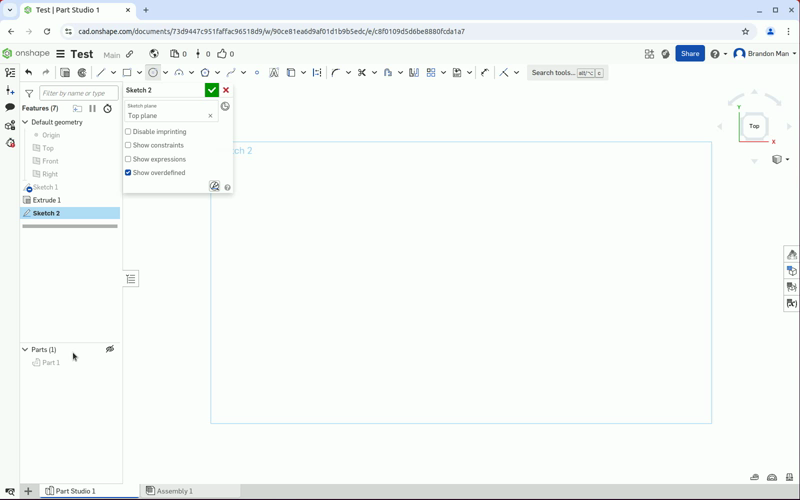
mouse_move(461, 282)
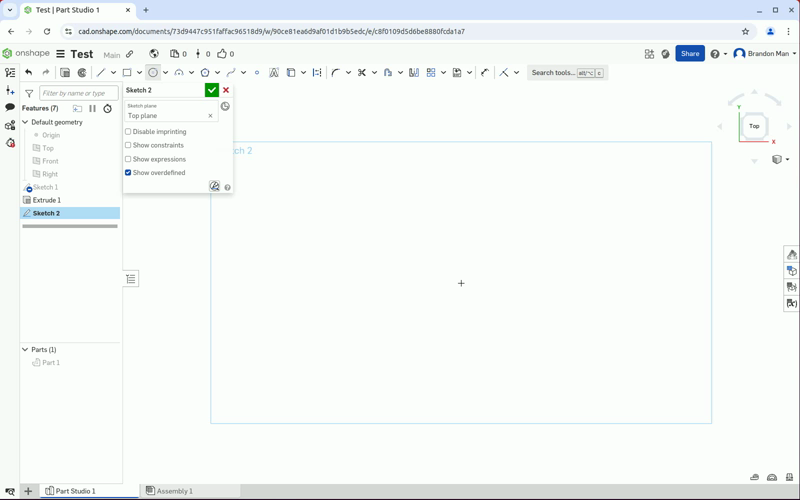
click(461, 282)
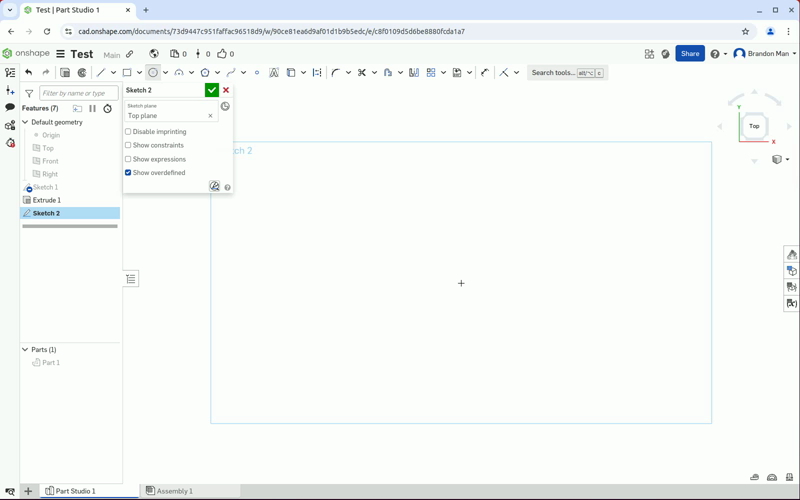
key_up(shift)
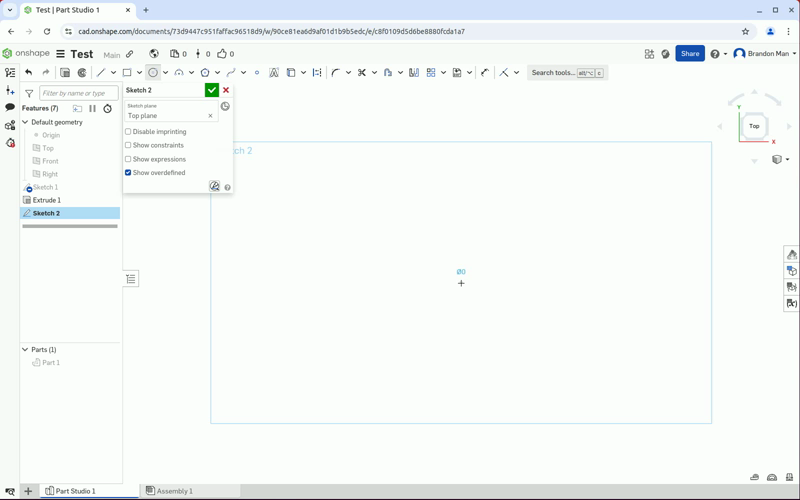
mouse_move(572, 282)
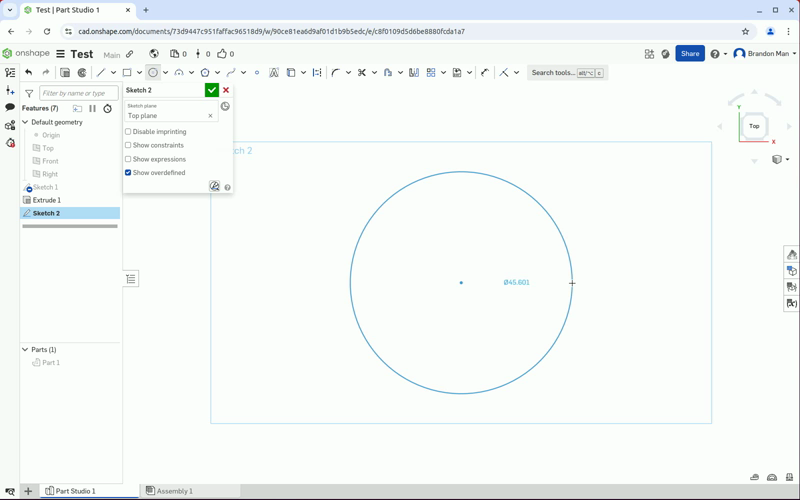
click(572, 282)
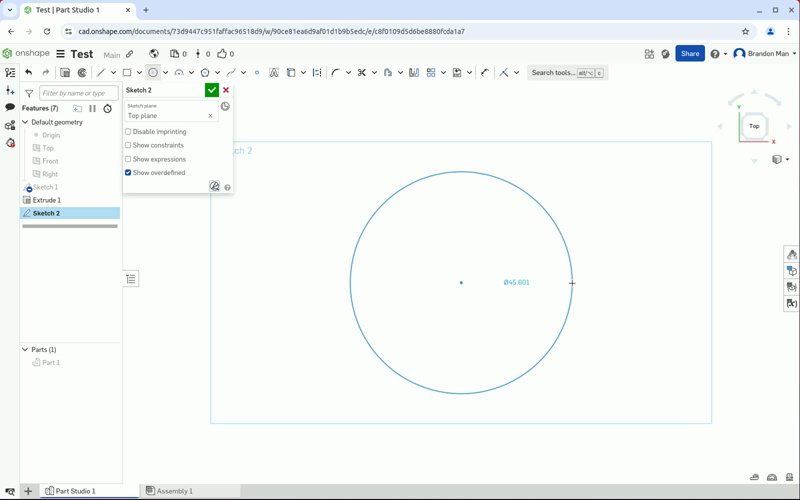
key(esc)
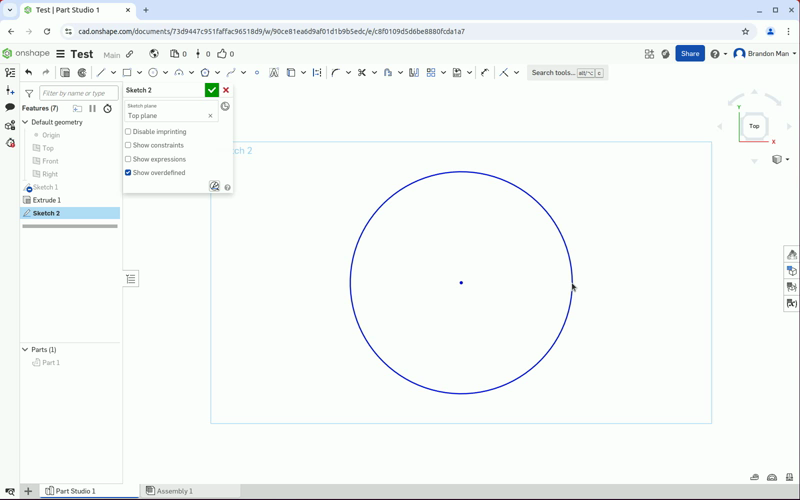
key(c)
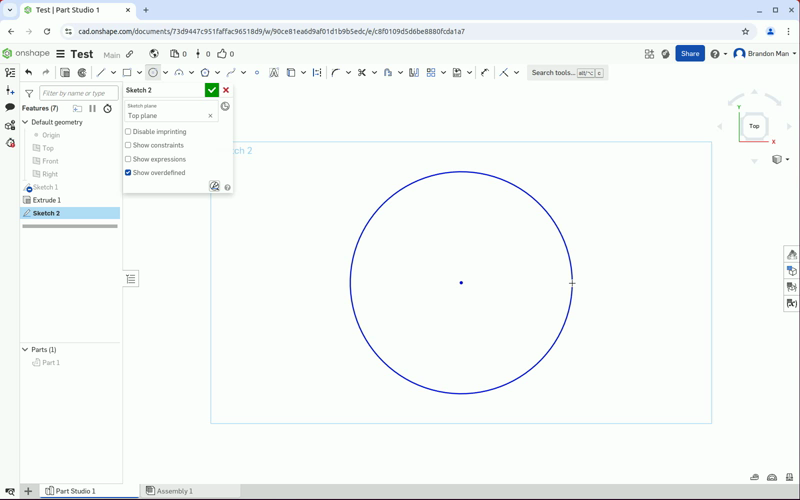
key_down(shift)
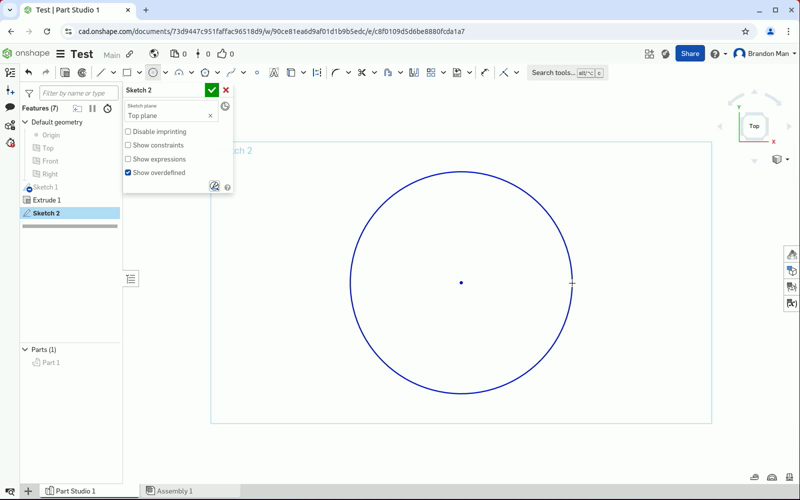
mouse_move(461, 282)
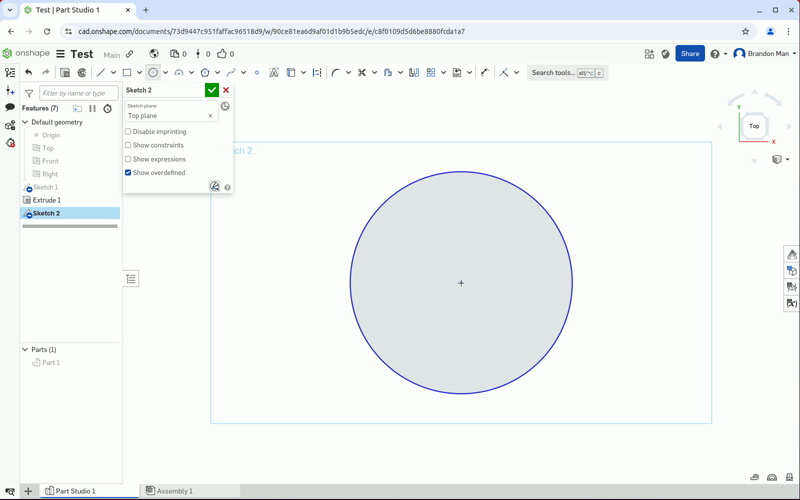
click(461, 282)
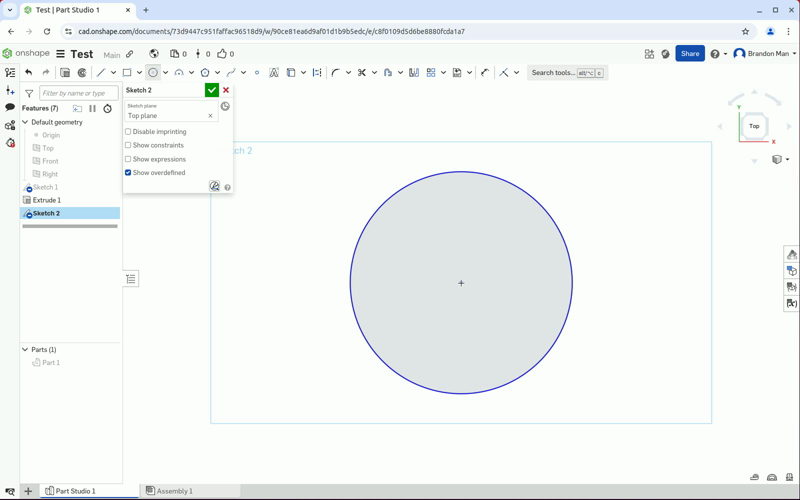
key_up(shift)
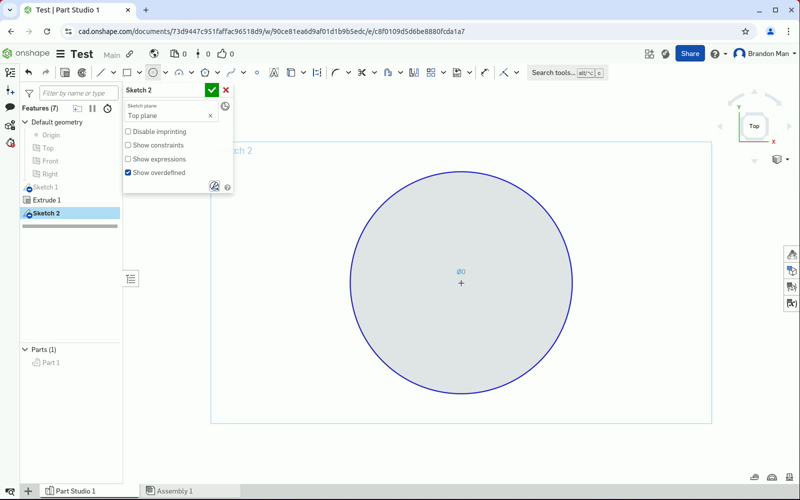
mouse_move(541, 282)
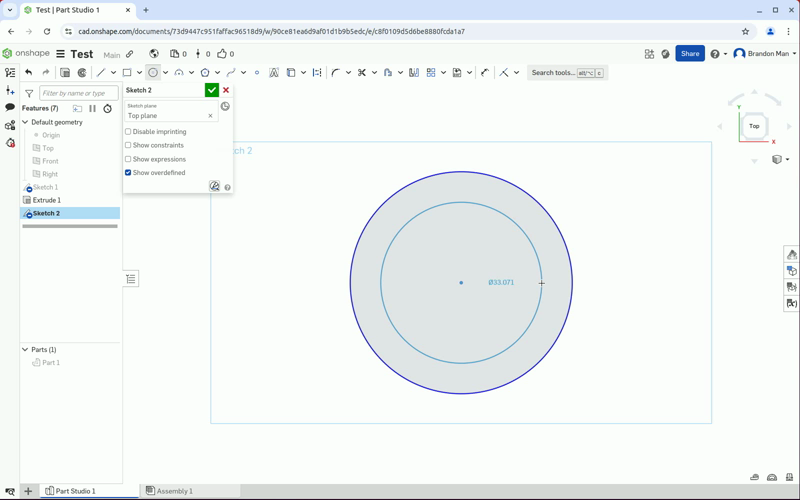
click(541, 282)
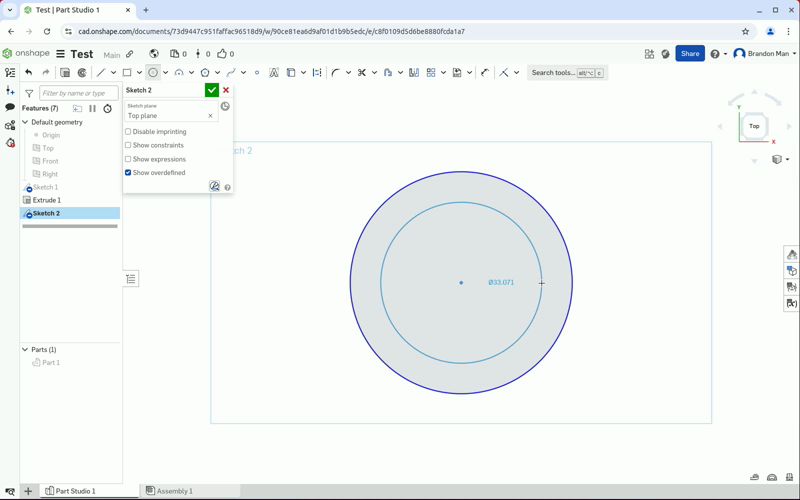
key(esc)
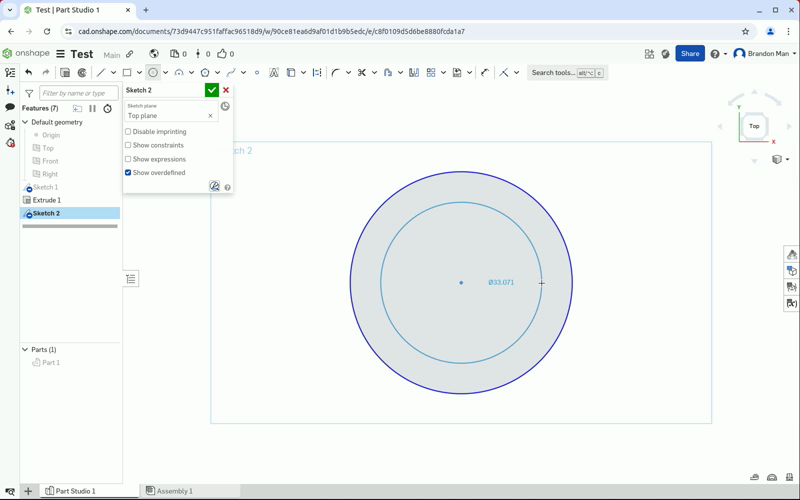
mouse_move(386, 343)
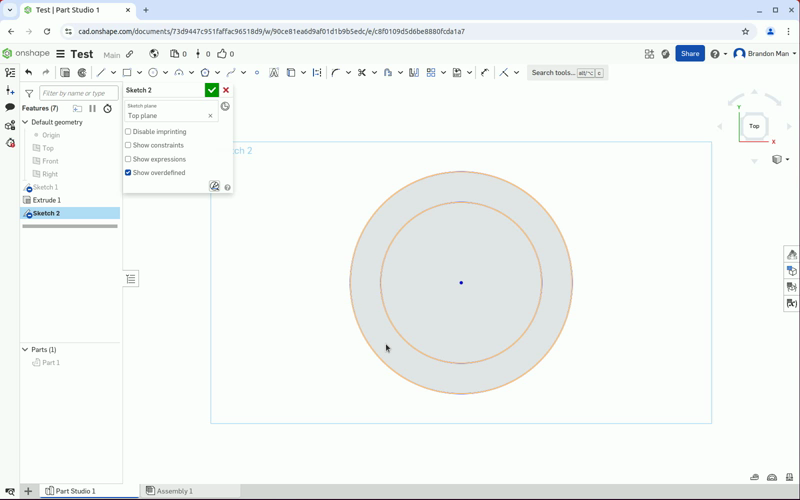
click(386, 343)
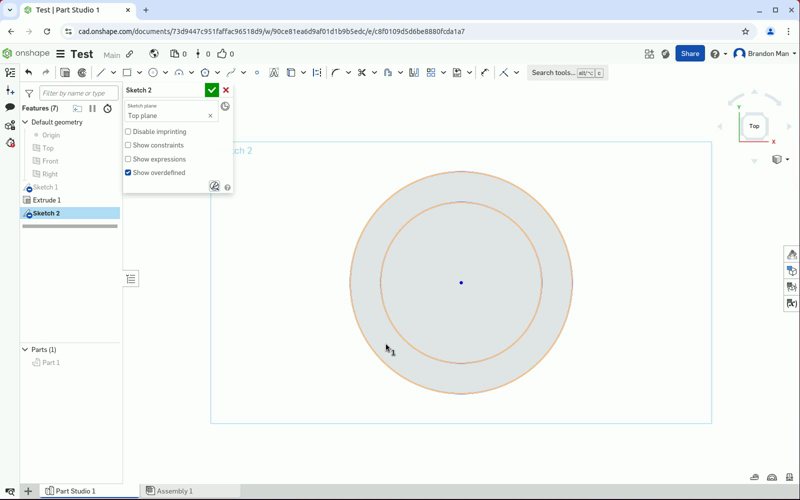
mouse_move(73, 352)
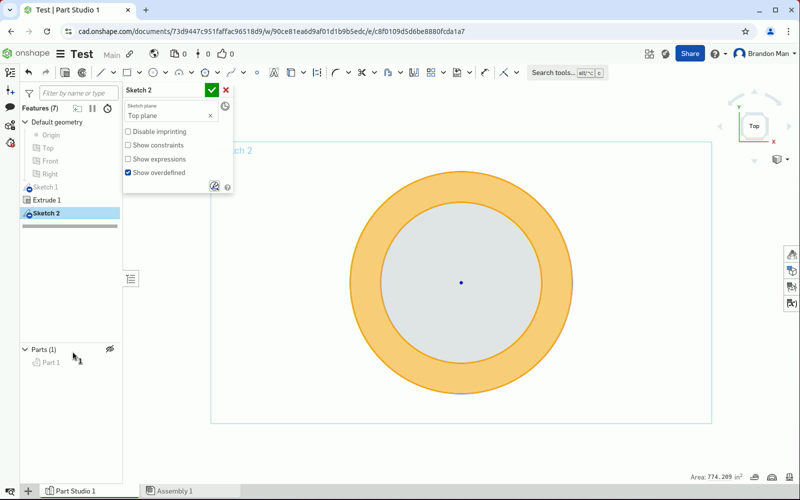
key(shift+y)
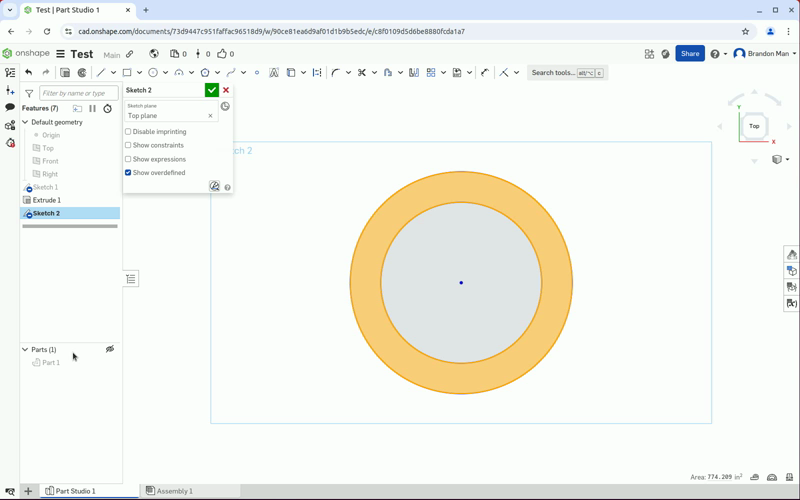
key(shift+e)
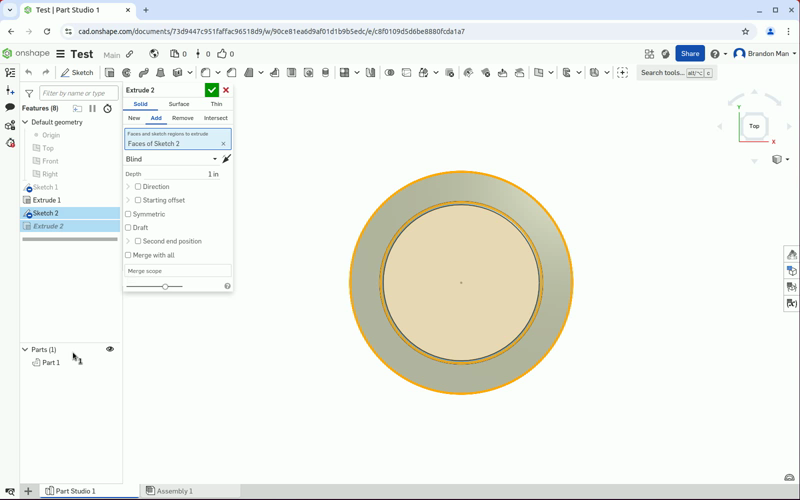
mouse_move(143, 106)
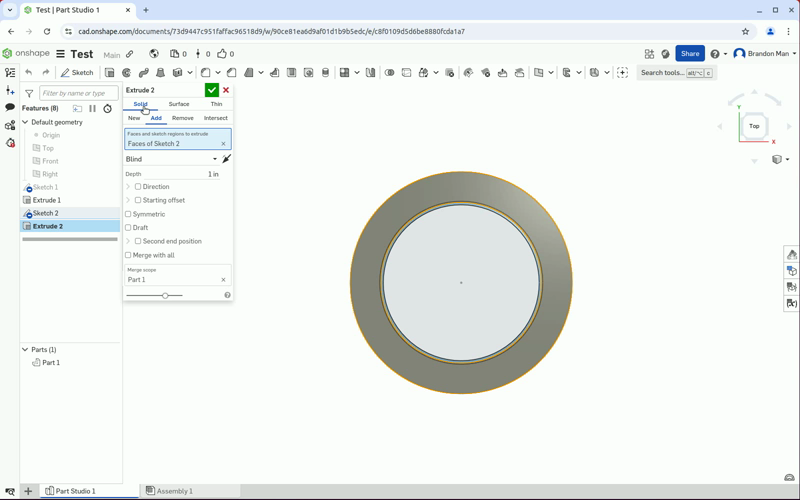
click(143, 106)
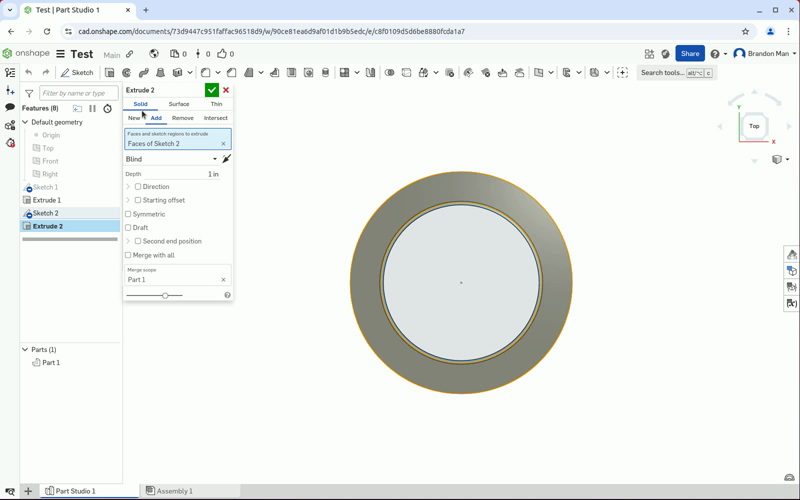
mouse_move(137, 120)
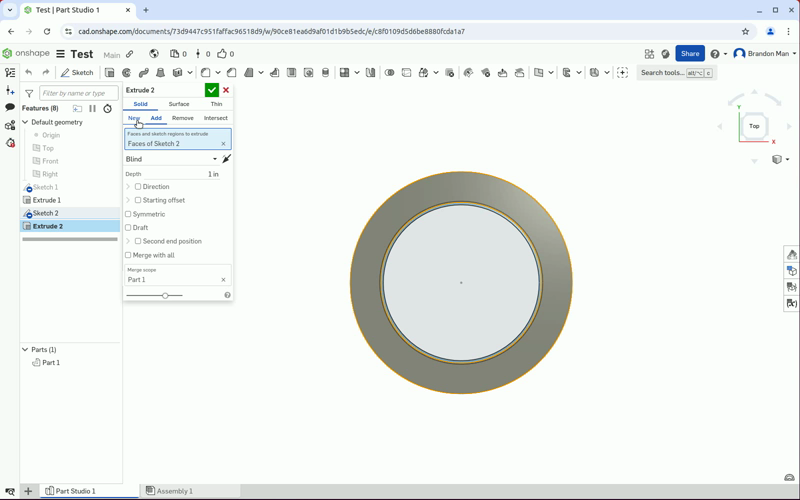
click(137, 120)
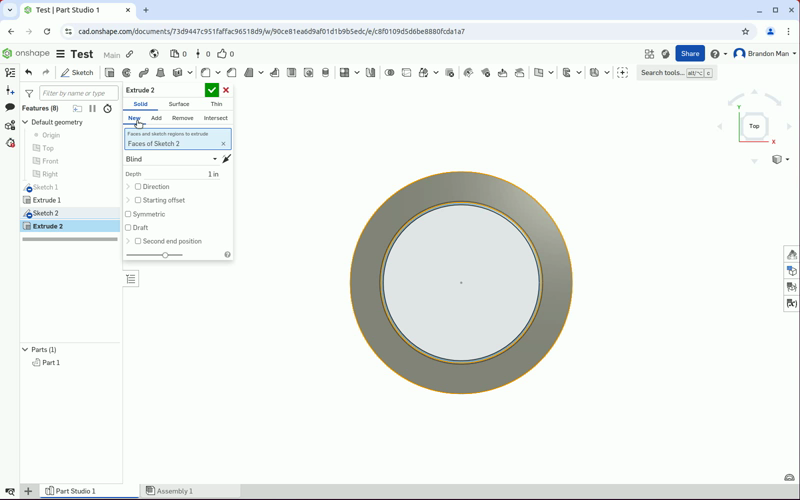
key(tab, 4)
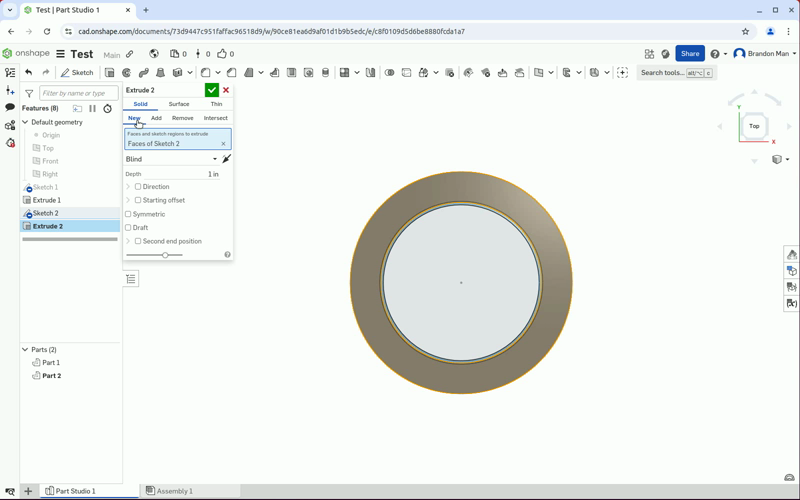
text(0.722)
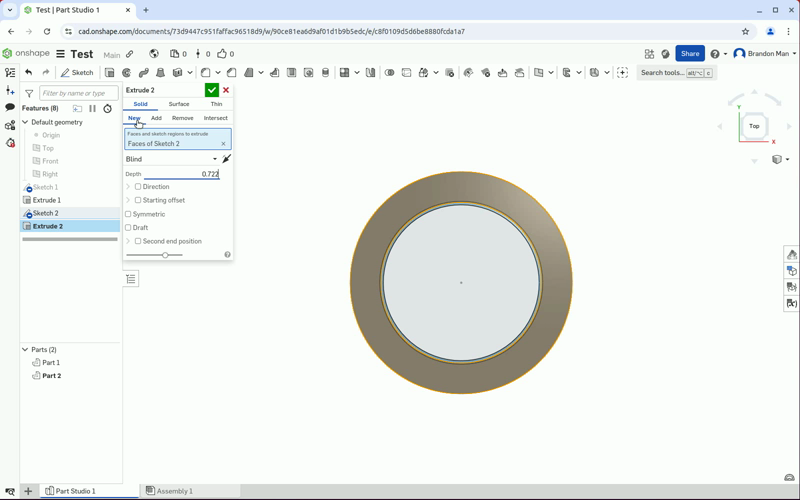
key(enter)
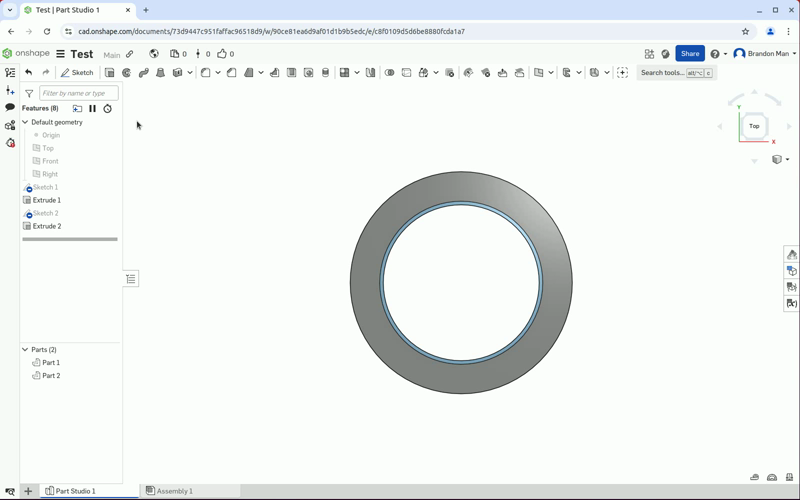
key(shift+h)
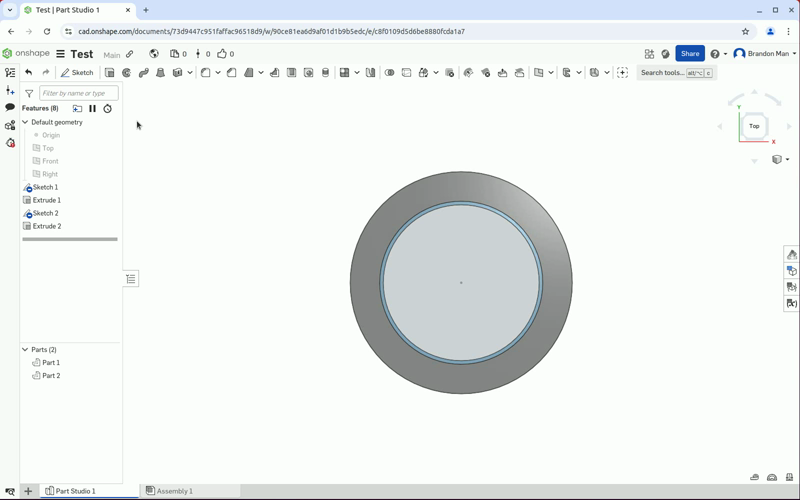
key(shift+h)
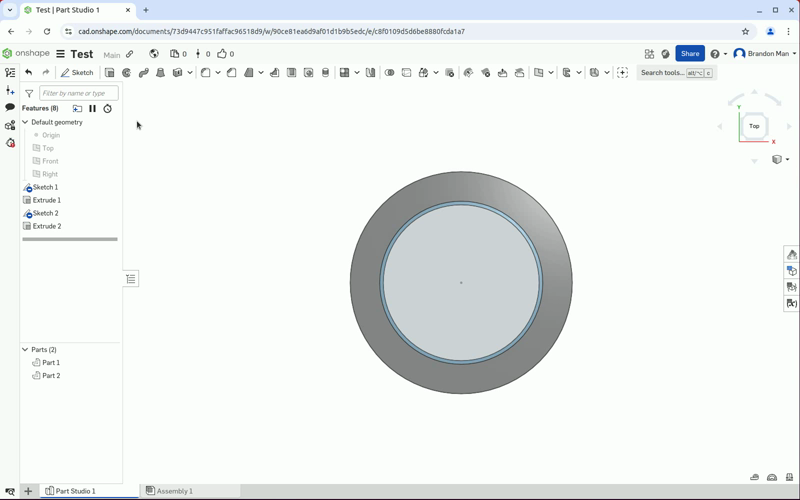
key(shift+7)
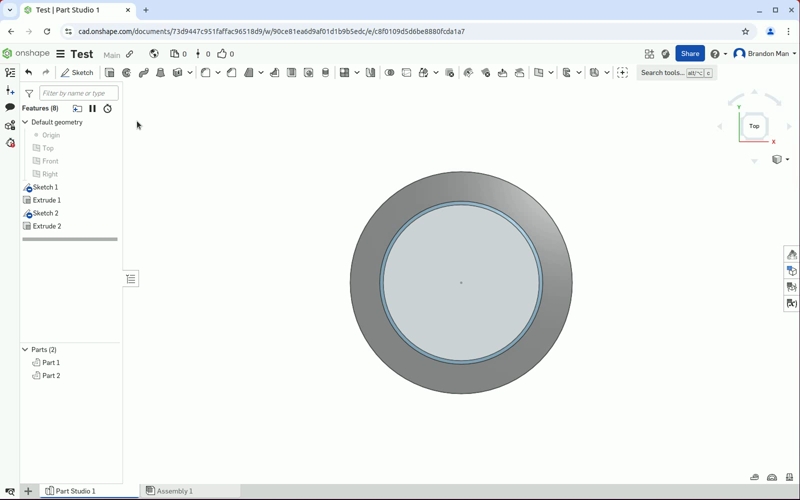
key(up, 3)
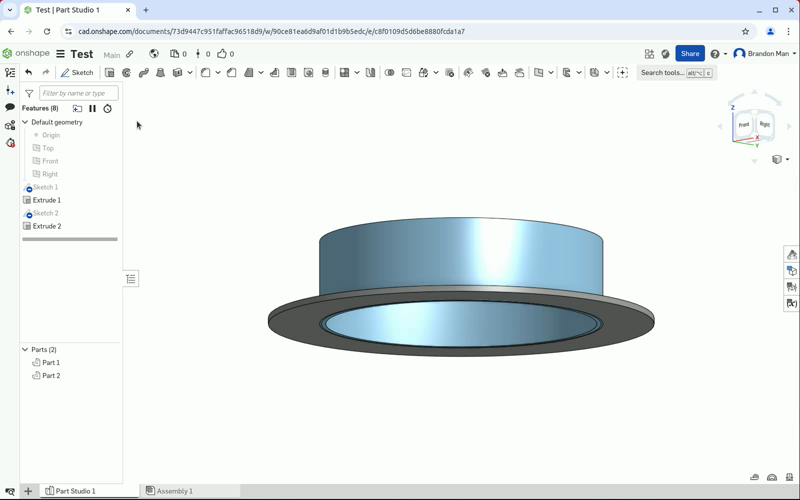
key(left, 3)
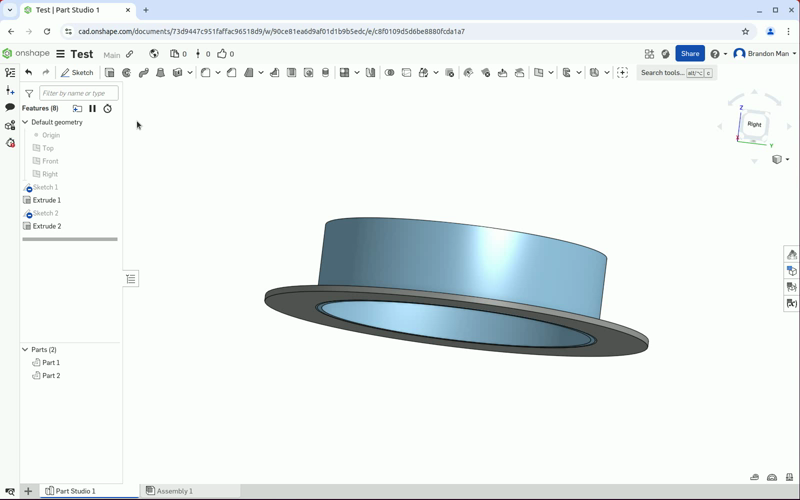
key(right, 3)
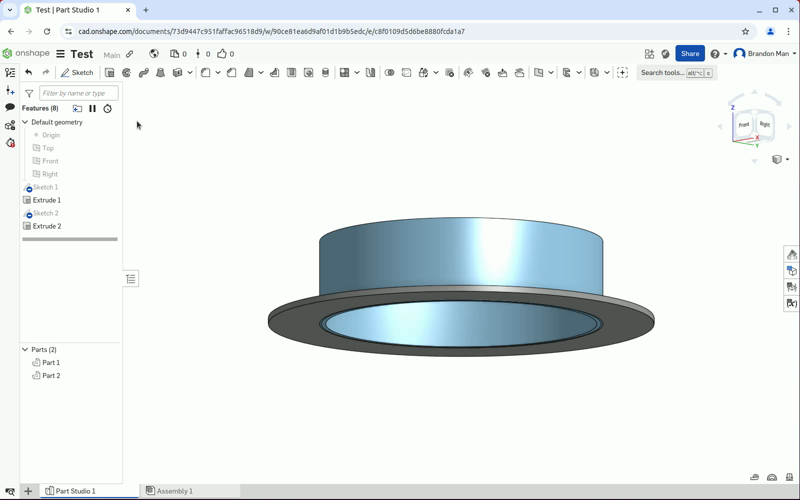
key(down, 3)
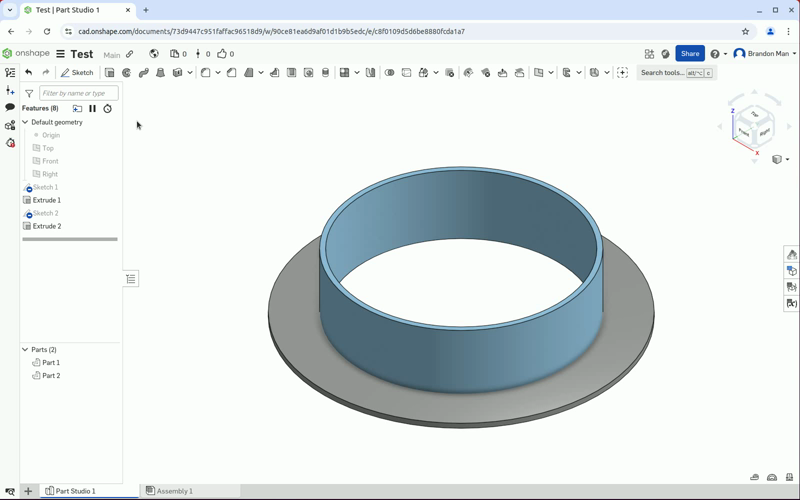
mouse_move(73, 189)
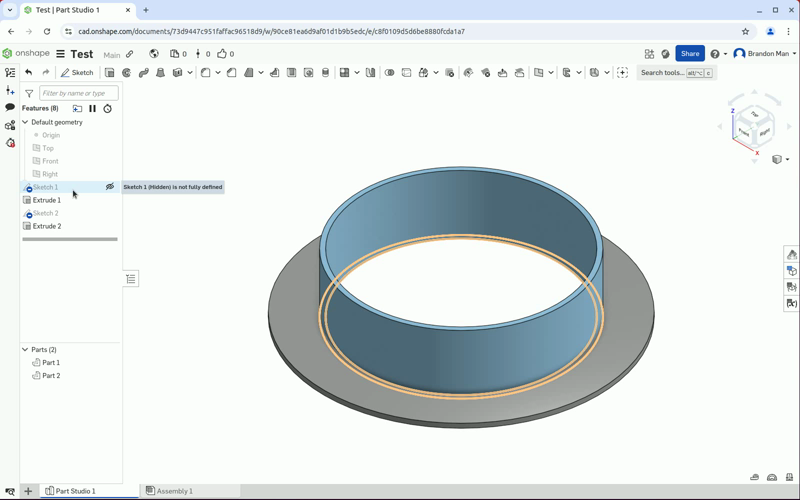
click(73, 189)